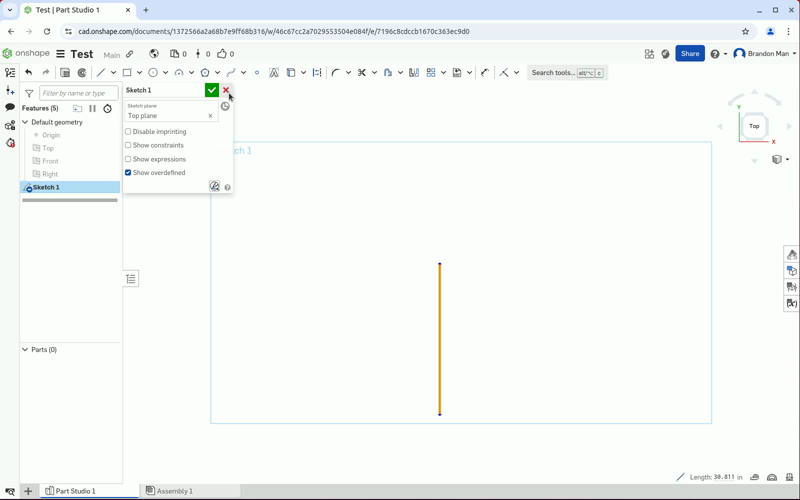
key(shift+h)
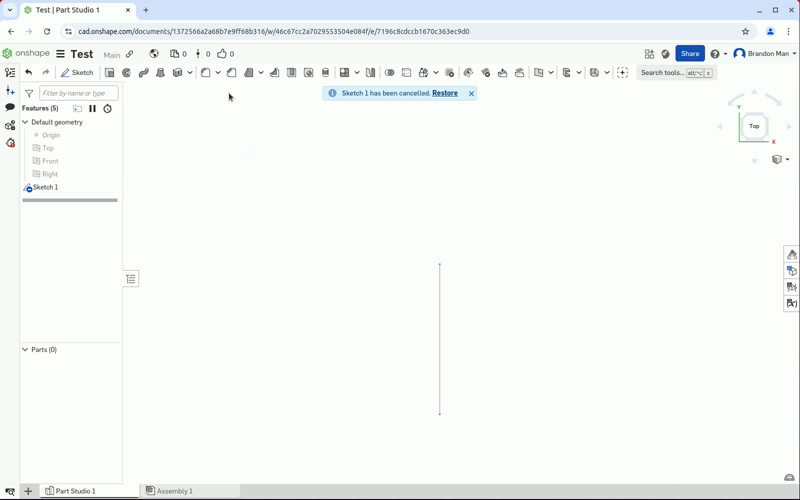
key(shift+s)
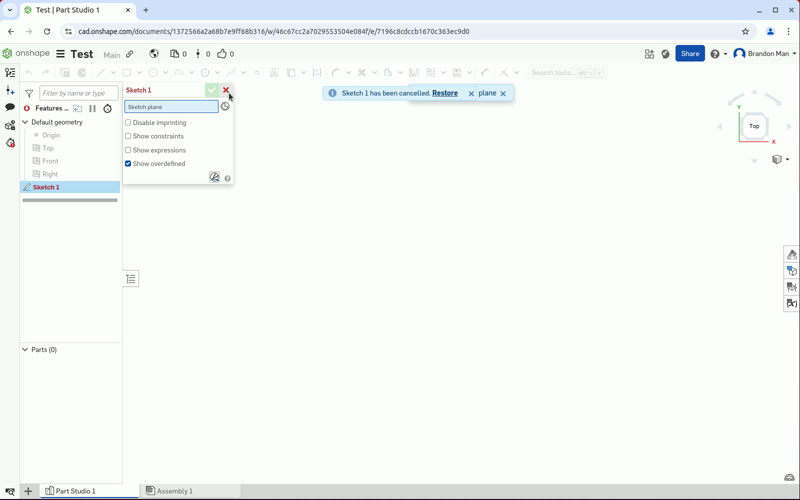
mouse_move(73, 150)
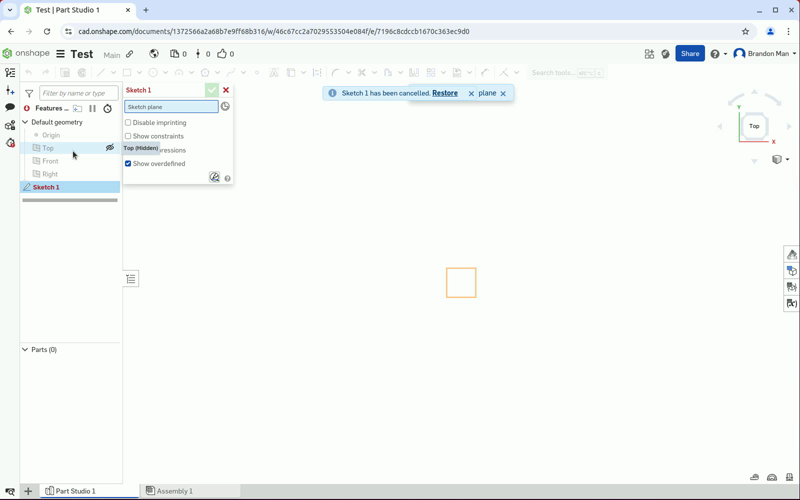
click(73, 150)
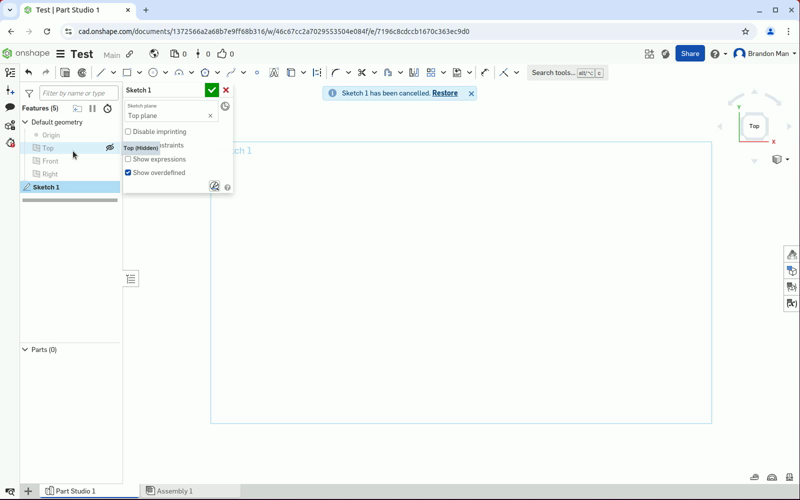
mouse_move(73, 352)
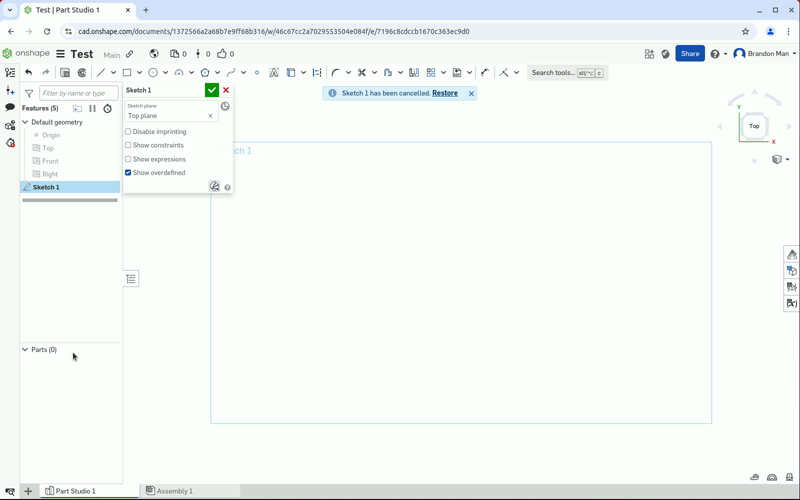
key(y)
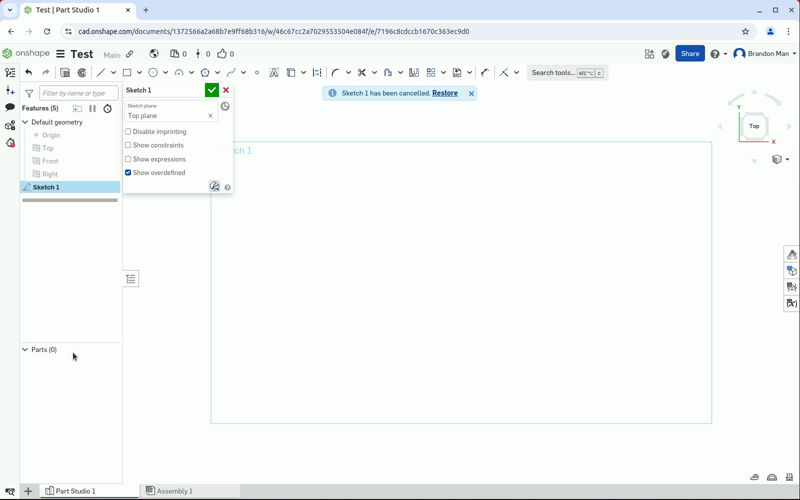
key(c)
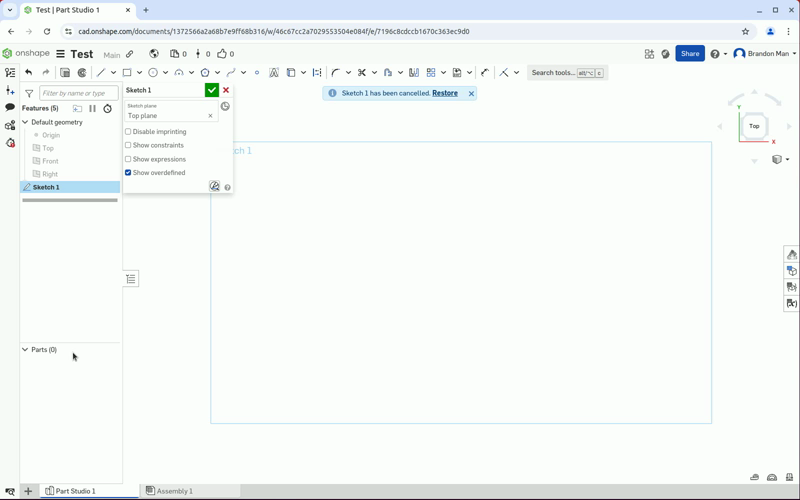
key_down(shift)
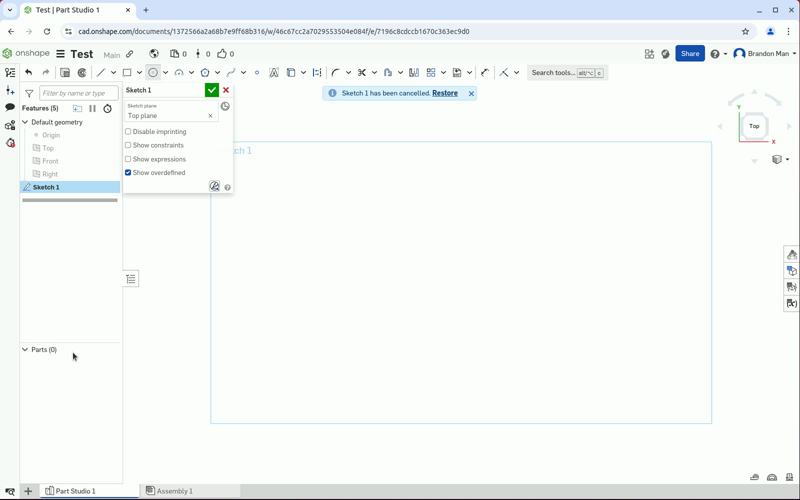
mouse_move(461, 282)
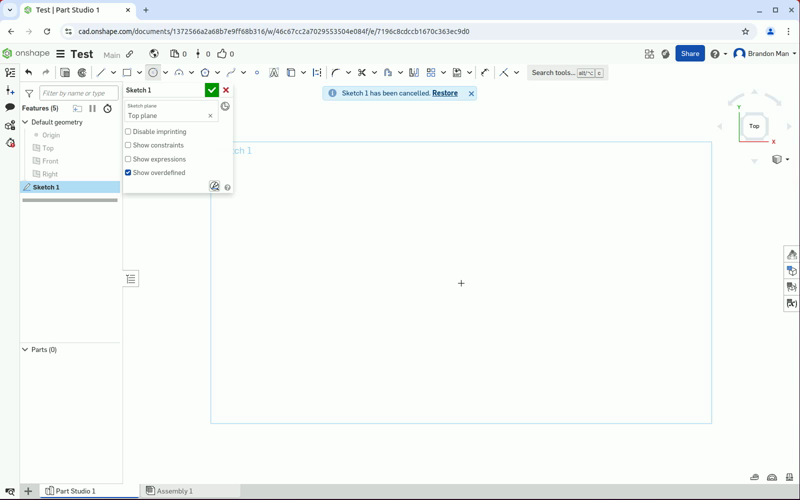
click(461, 282)
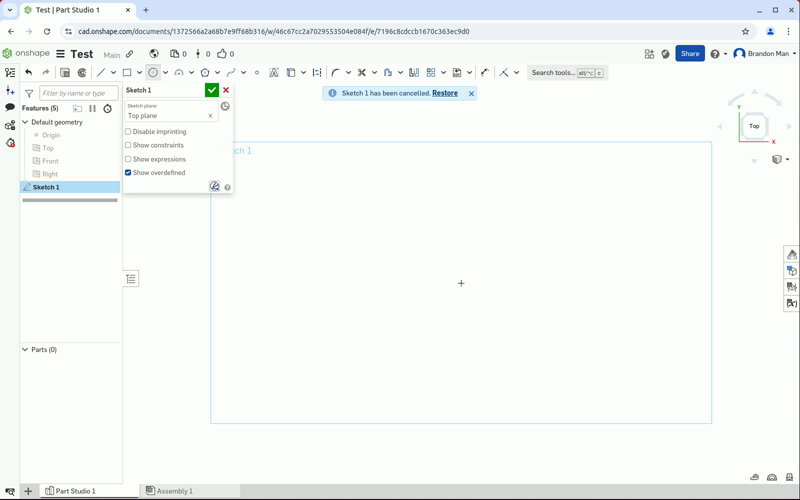
key_up(shift)
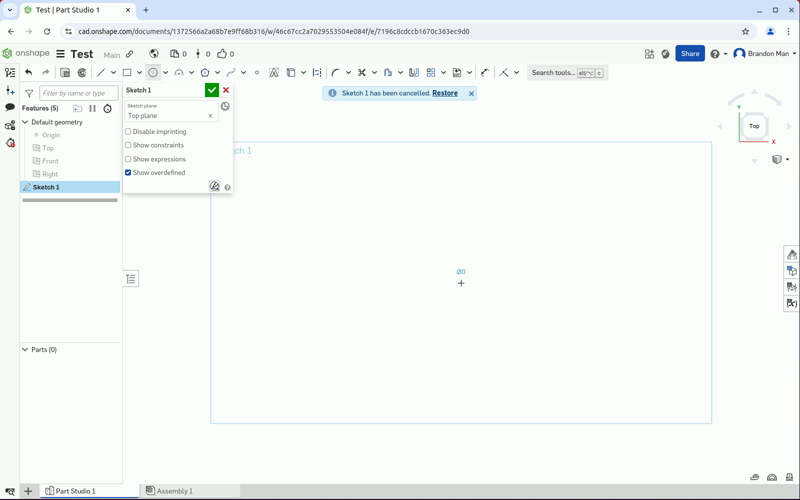
mouse_move(490, 282)
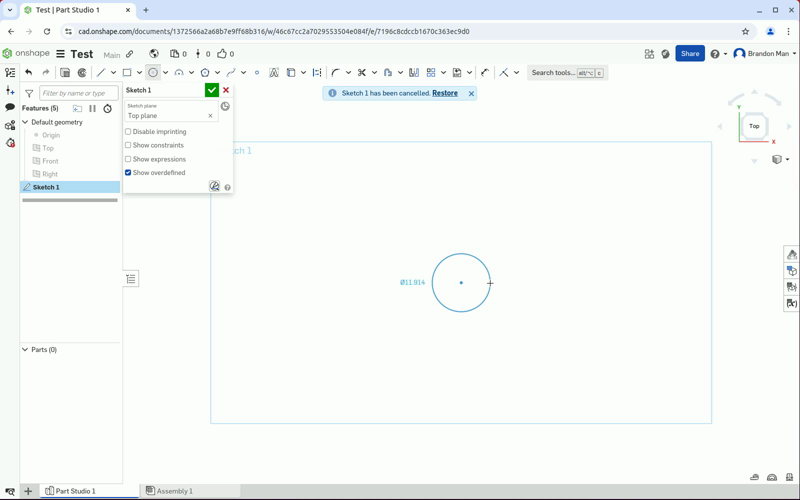
click(490, 282)
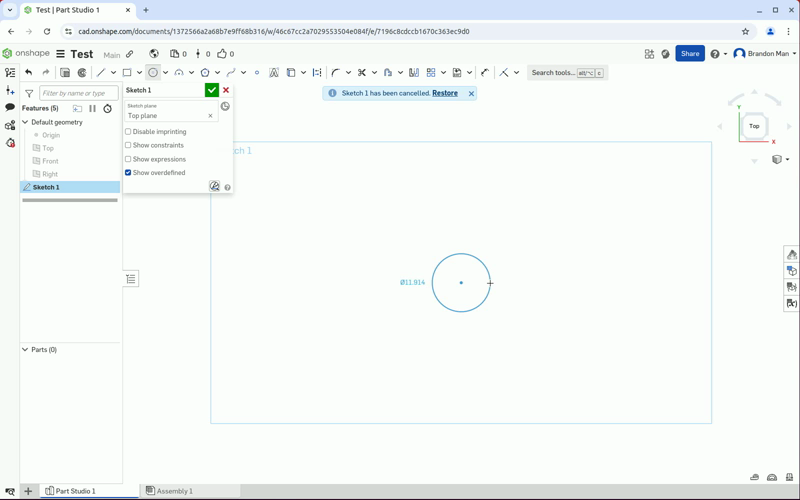
key(esc)
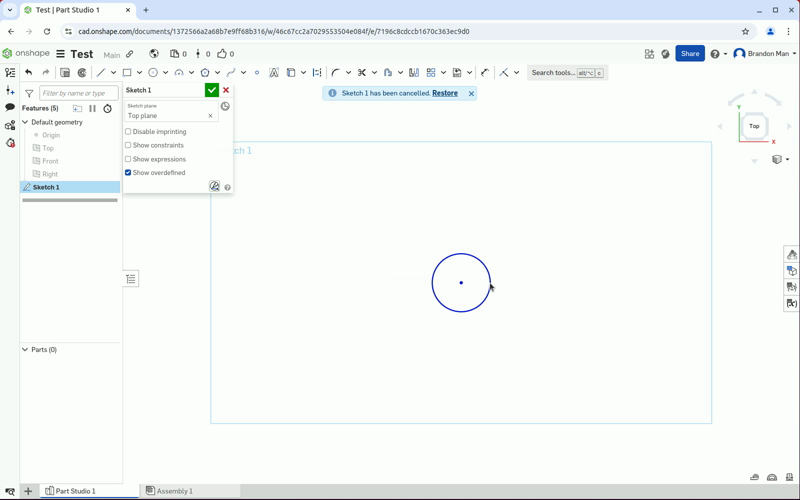
mouse_move(438, 272)
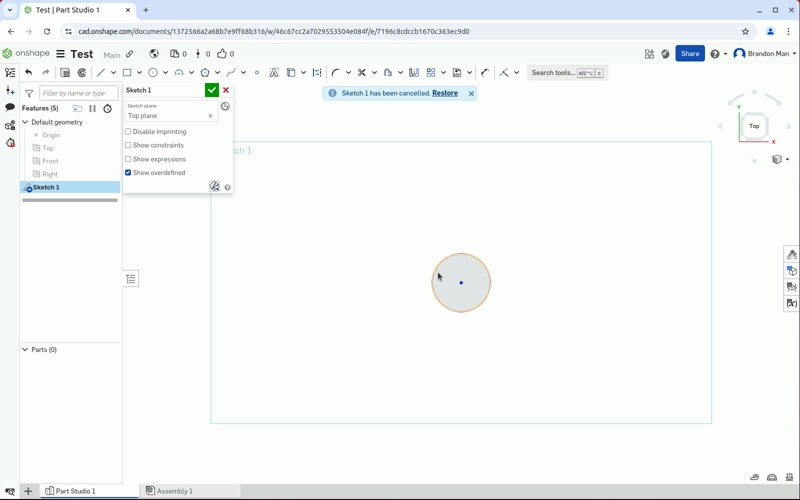
click(438, 272)
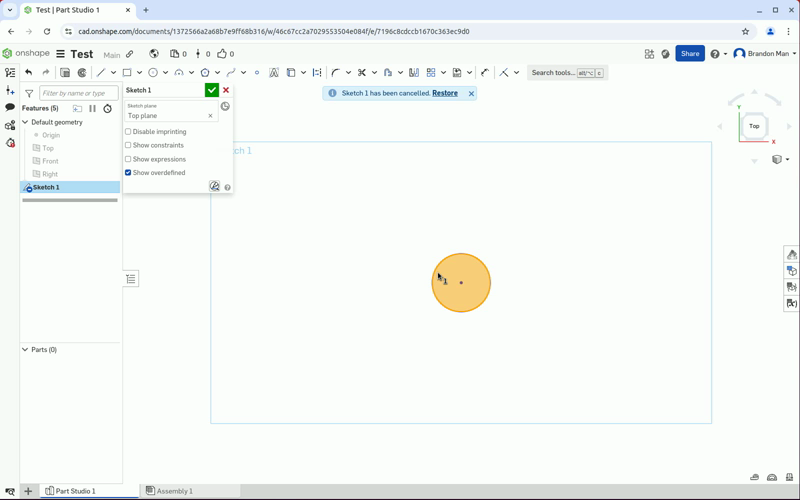
mouse_move(73, 352)
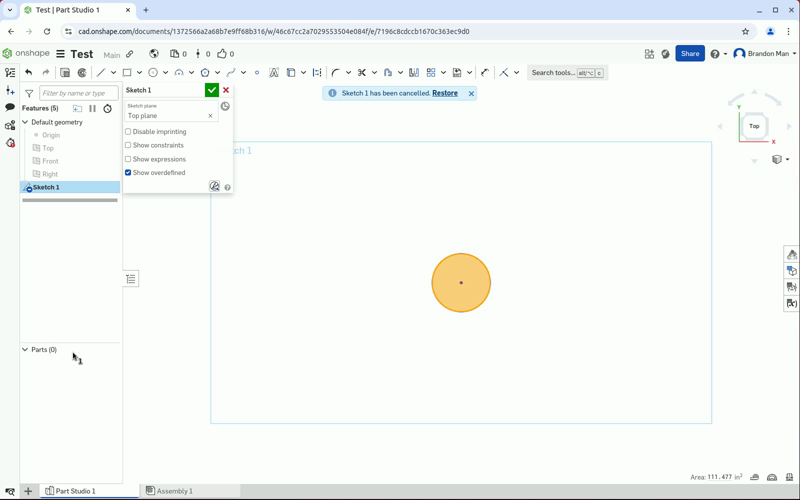
key(shift+y)
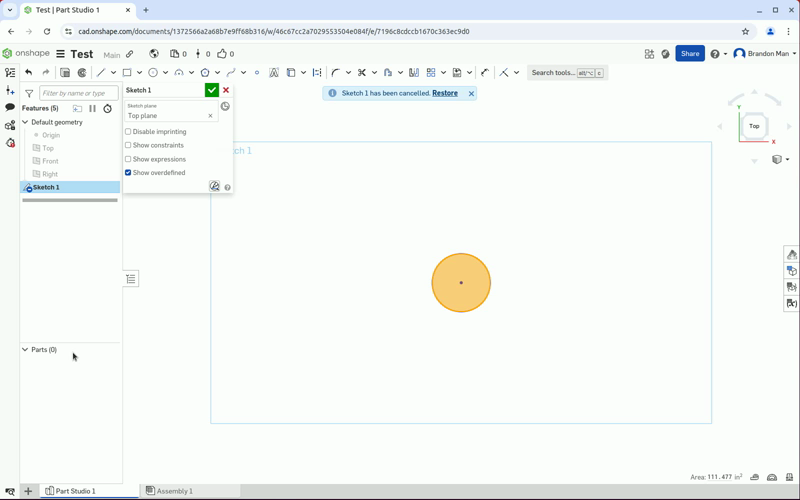
key(shift+e)
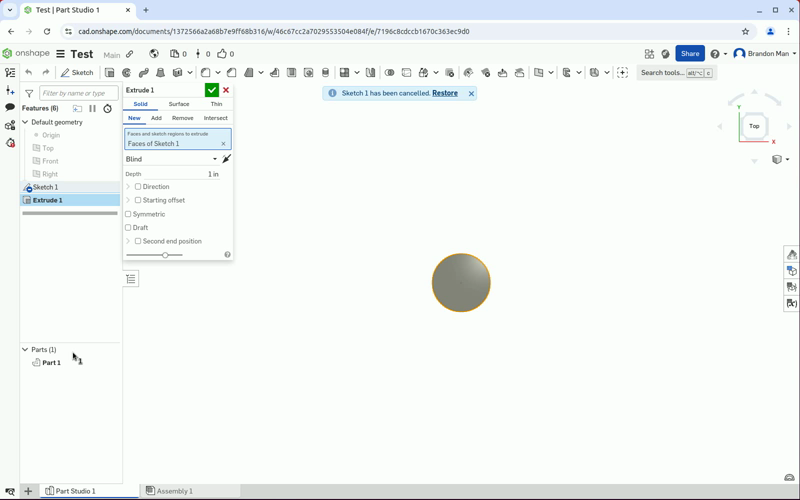
mouse_move(143, 106)
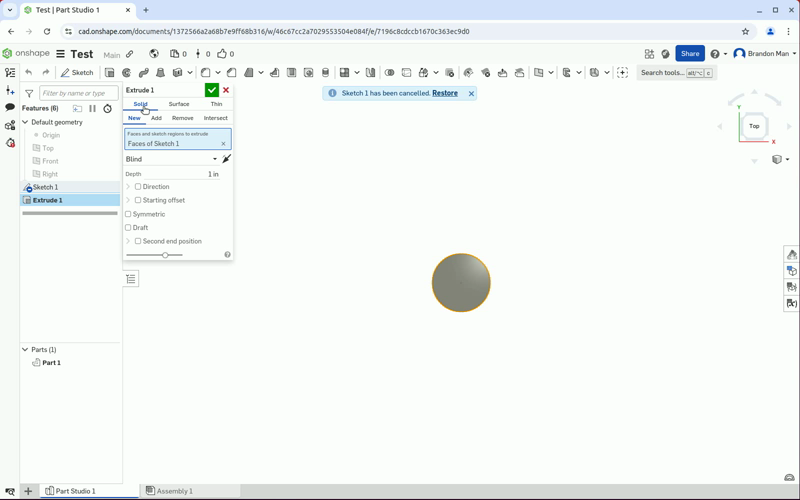
click(143, 106)
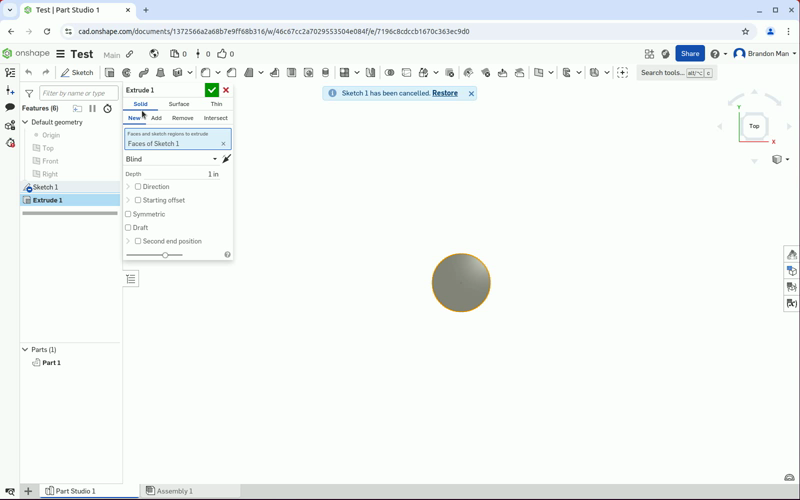
mouse_move(137, 120)
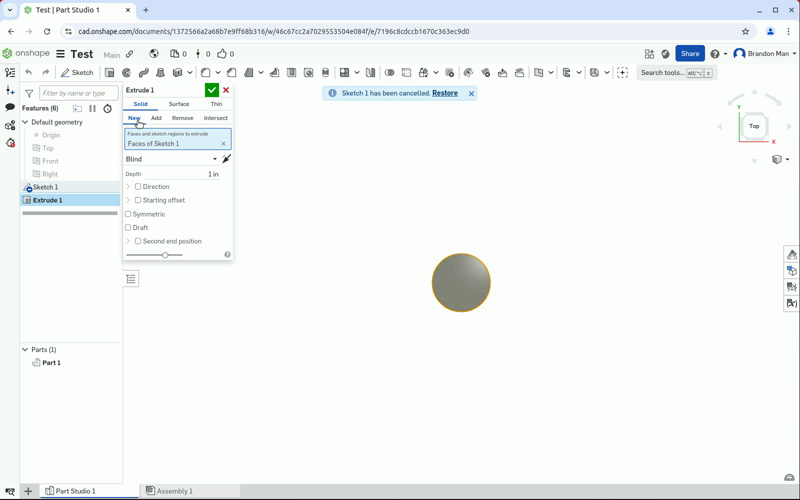
click(137, 120)
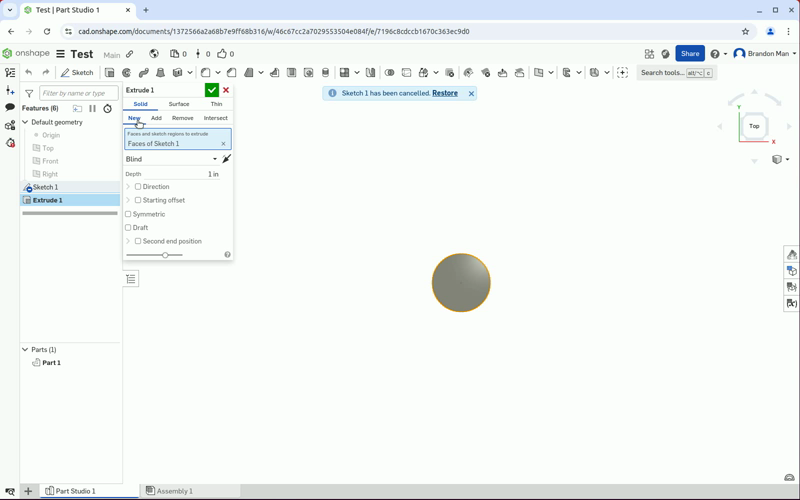
key(tab, 4)
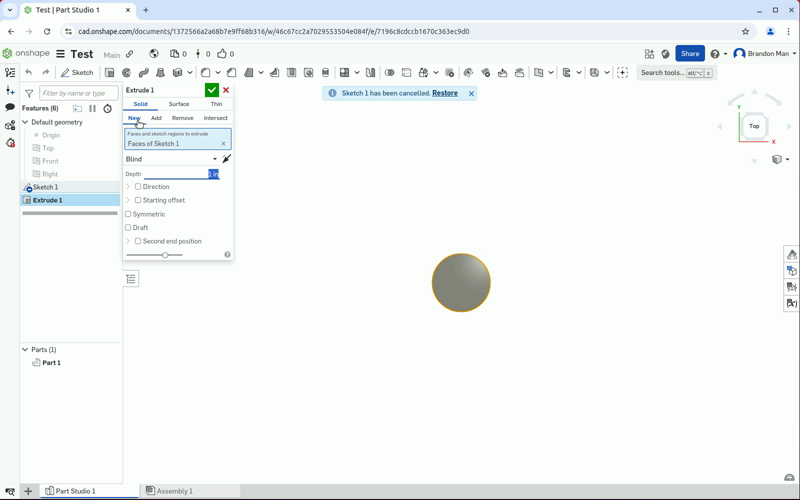
text(23.108)
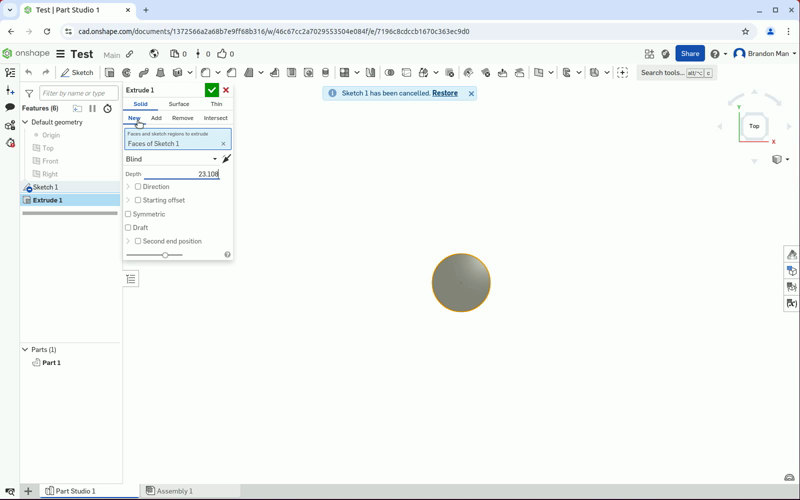
key(enter)
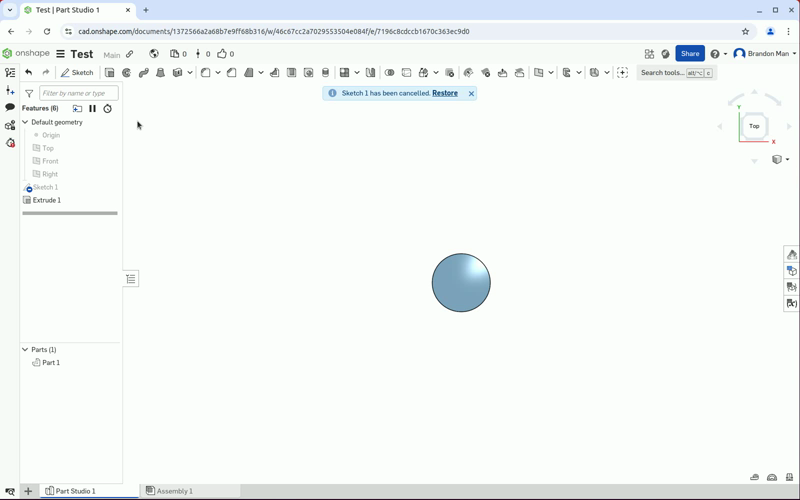
key(shift+h)
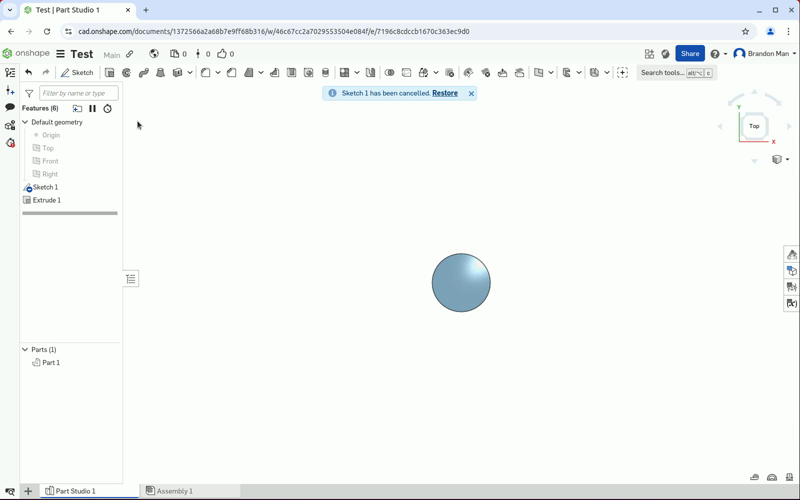
key(shift+h)
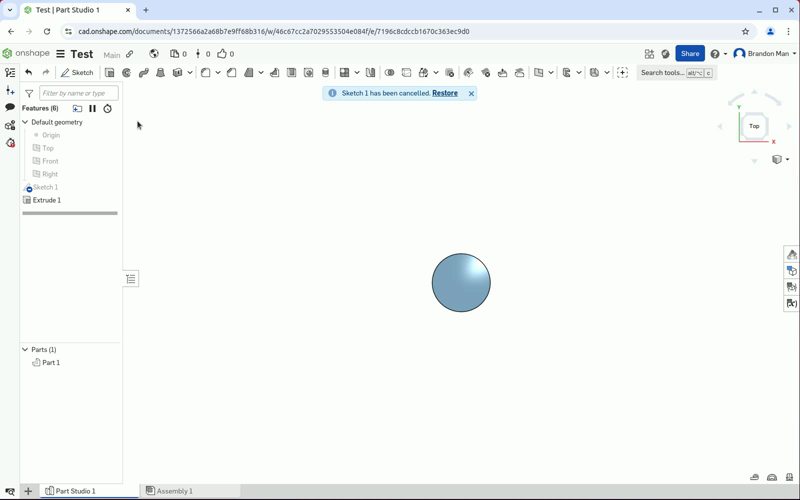
mouse_move(73, 189)
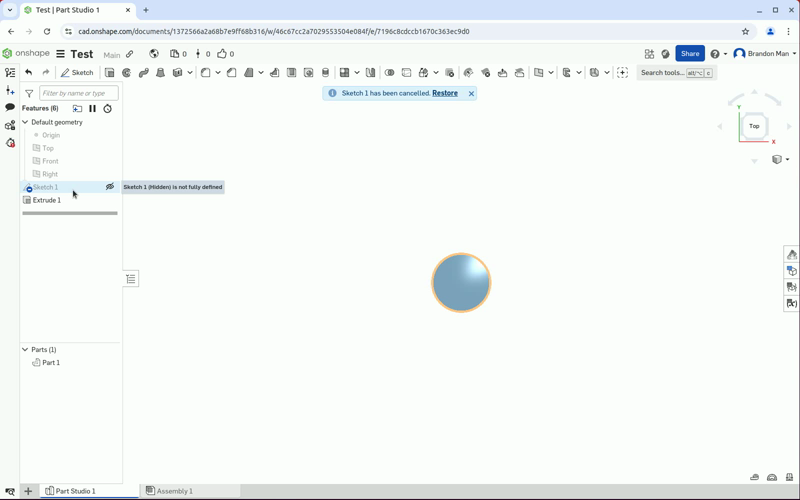
click(73, 189)
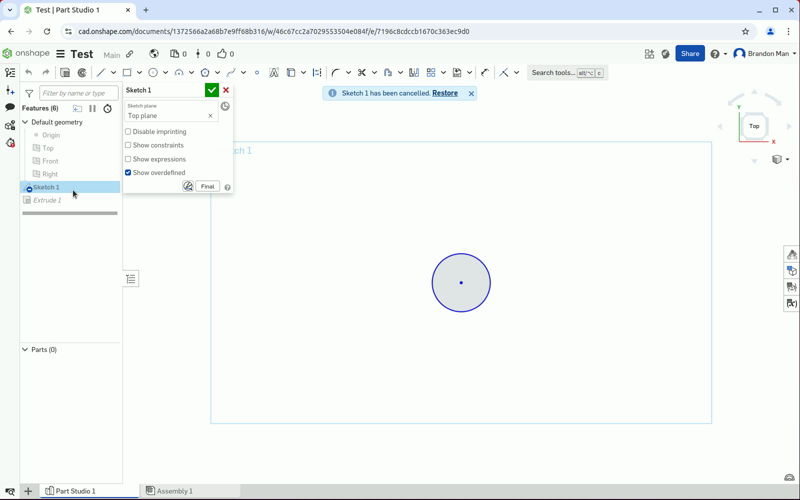
mouse_move(229, 92)
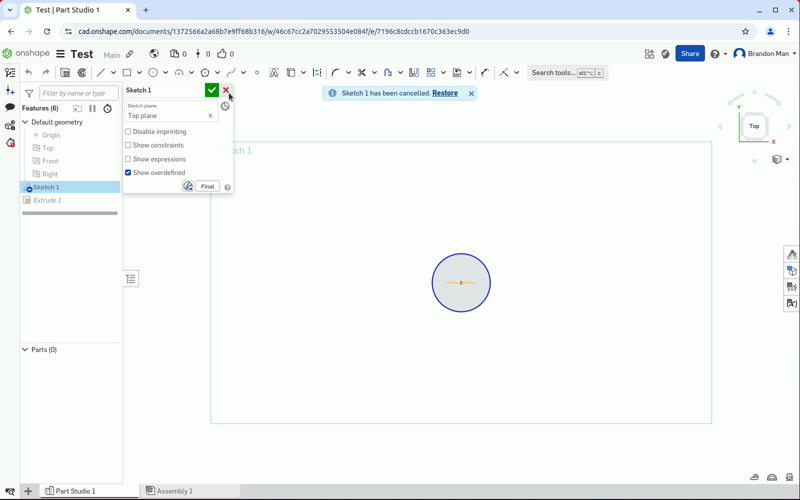
click(229, 92)
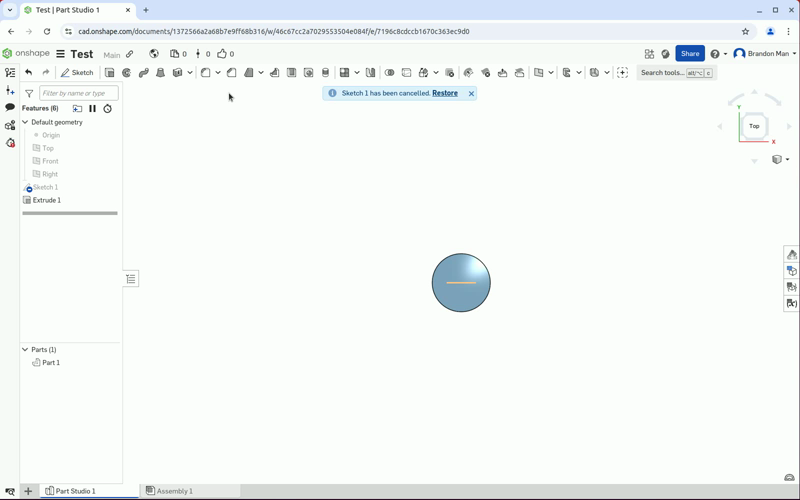
mouse_move(541, 75)
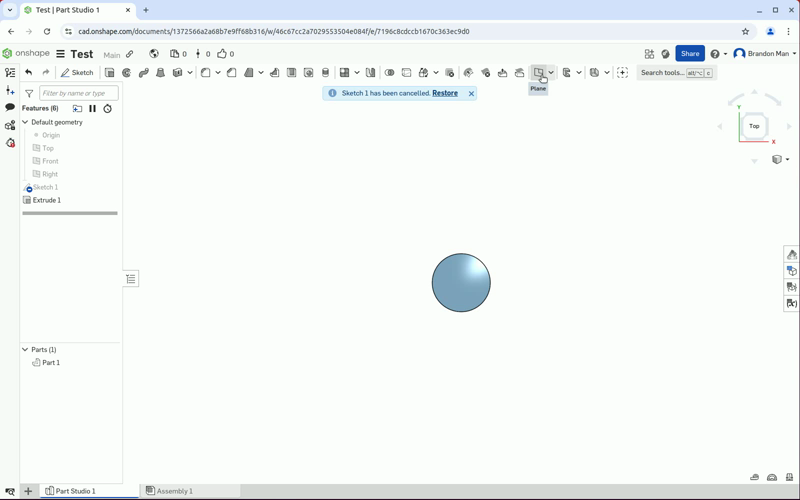
click(541, 75)
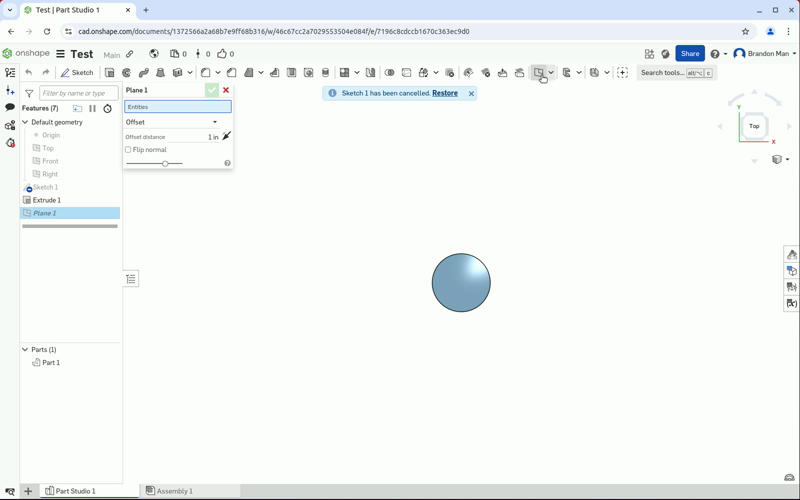
mouse_move(73, 150)
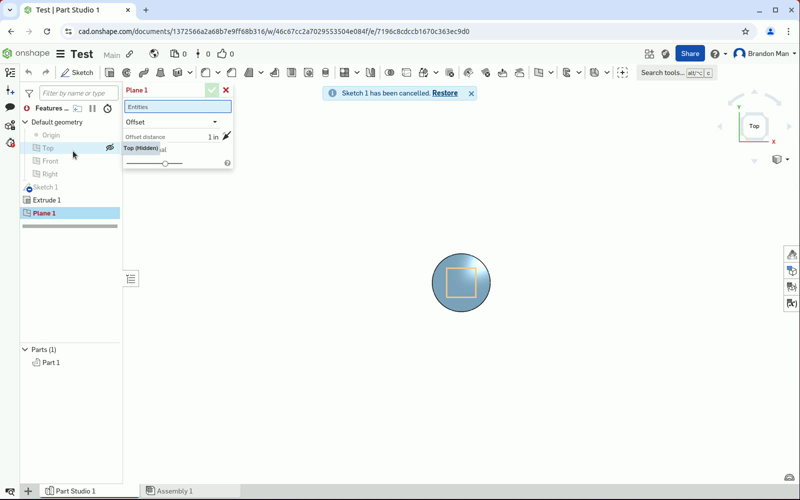
click(73, 150)
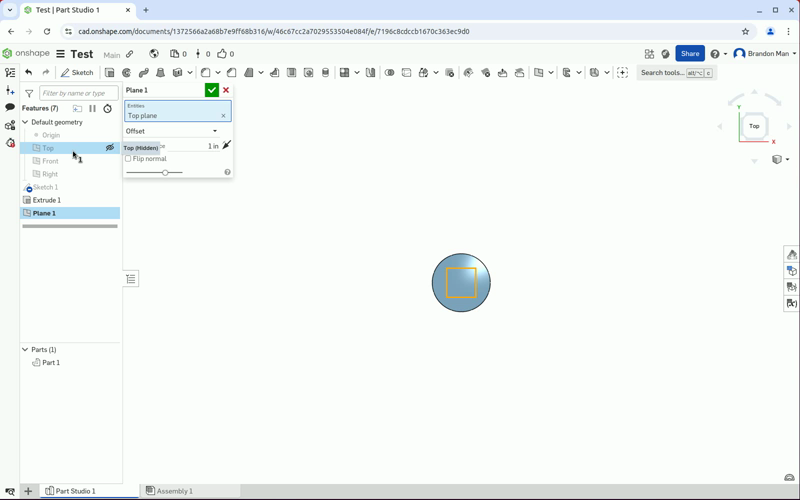
key(tab, 2)
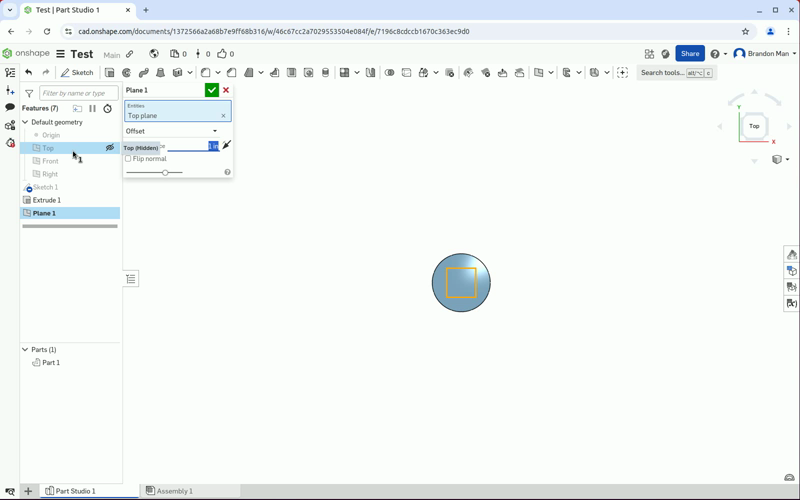
text(23.108)
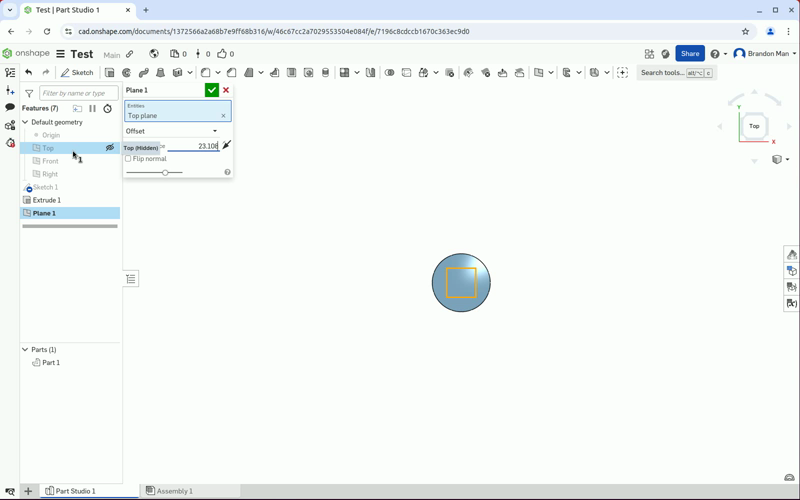
key(enter, 2)
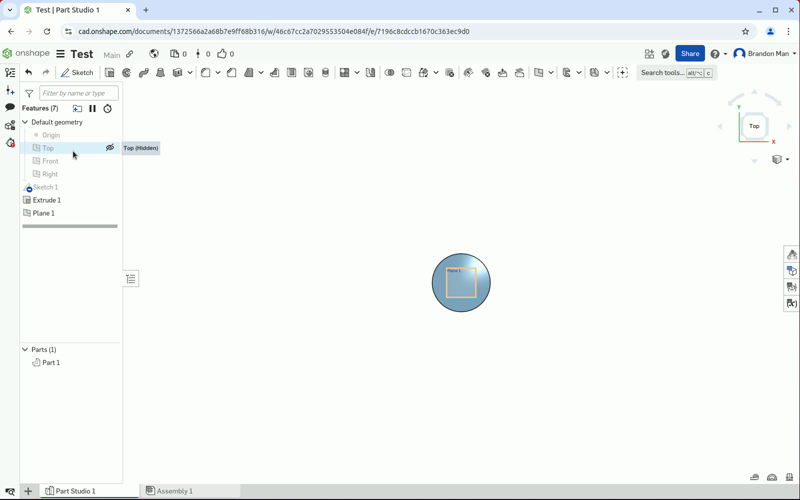
key(shift+s)
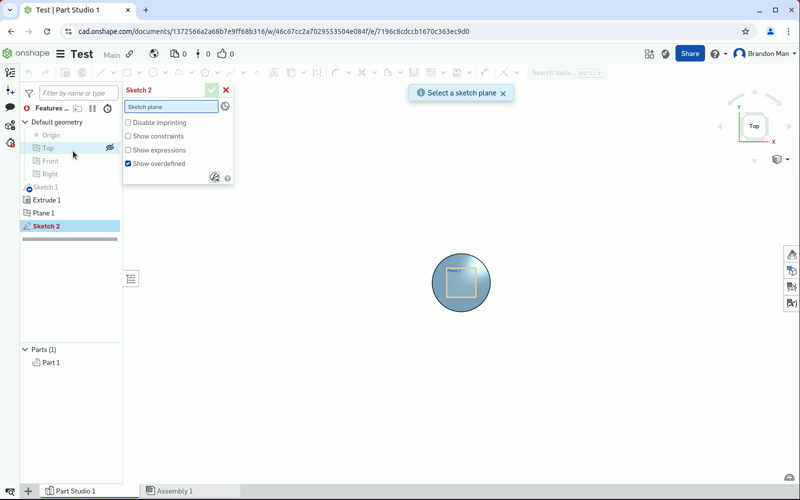
mouse_move(73, 215)
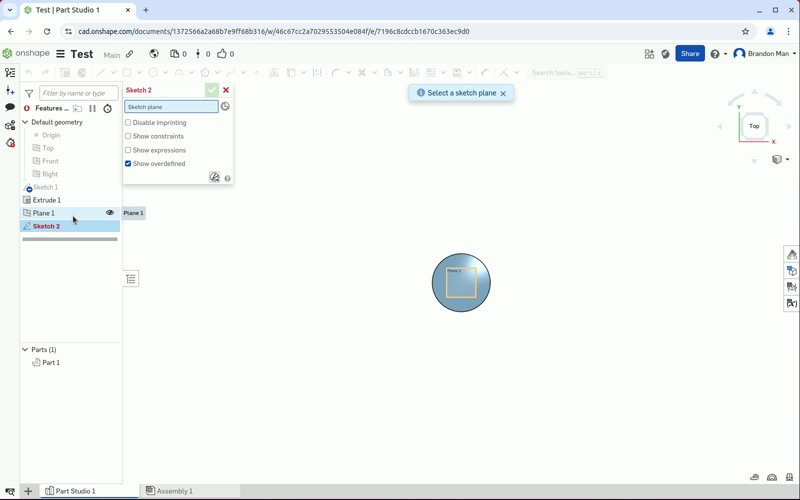
click(73, 215)
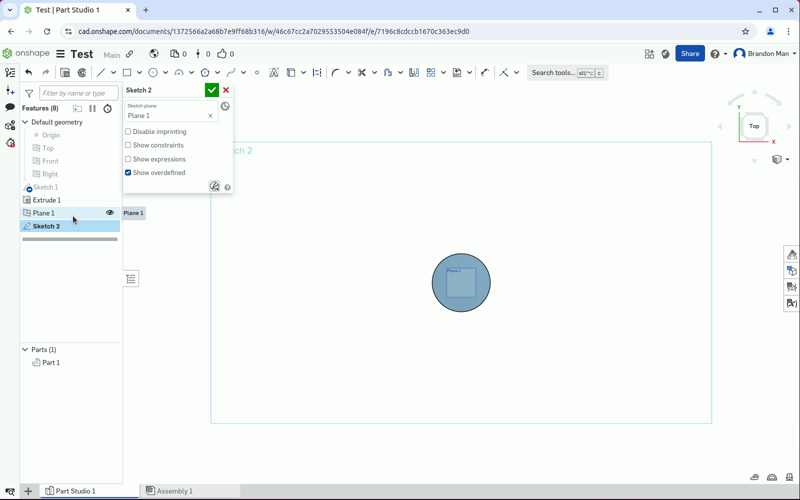
mouse_move(73, 352)
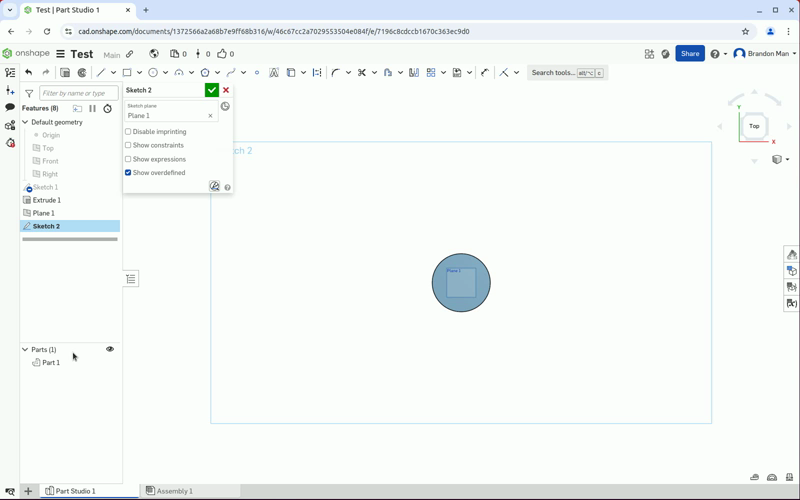
key(y)
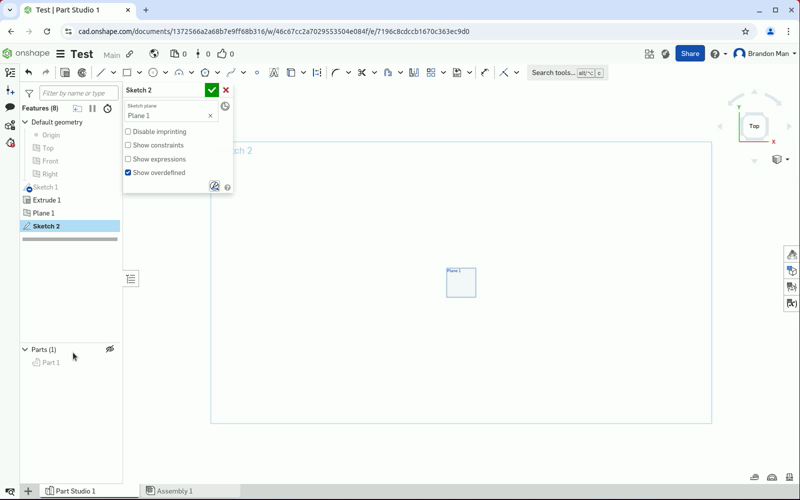
key(c)
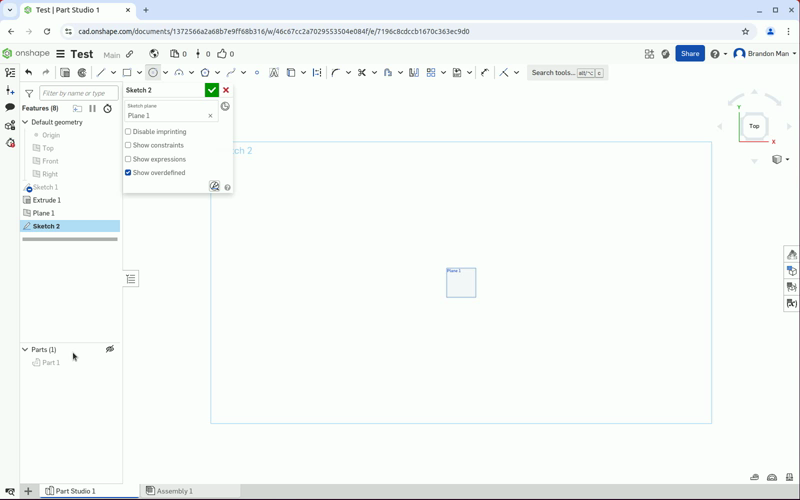
key_down(shift)
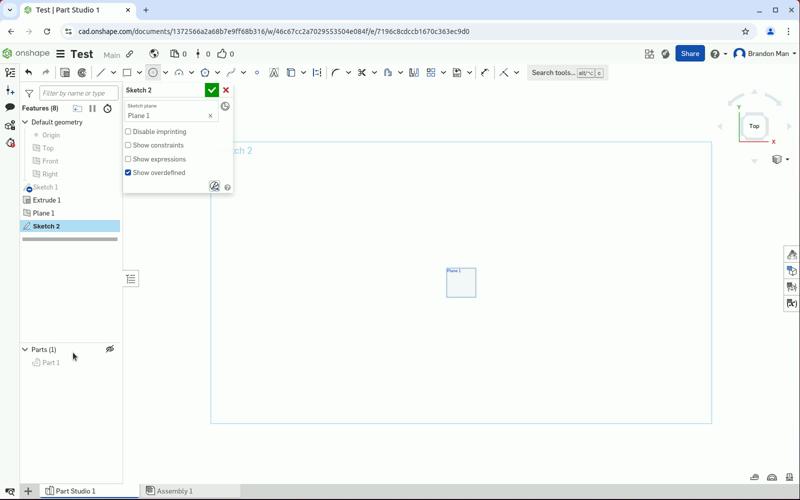
mouse_move(460, 282)
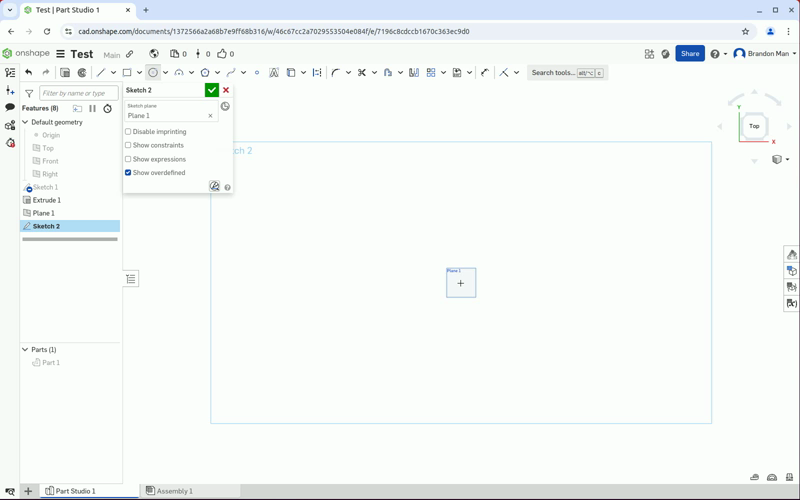
click(460, 282)
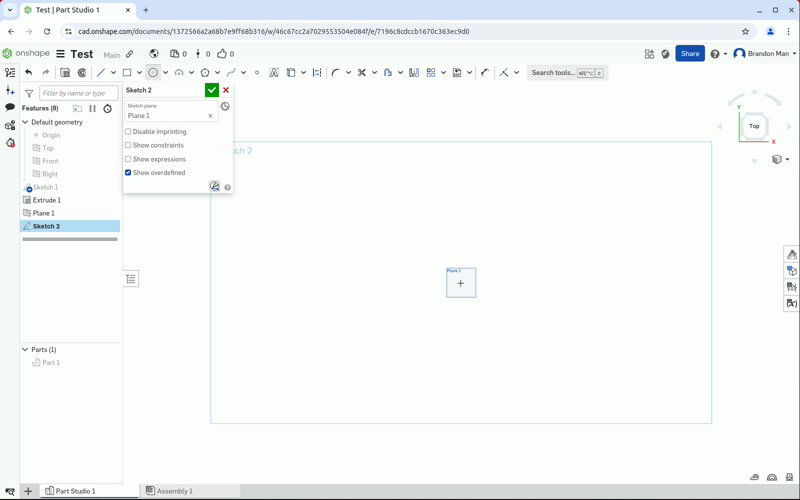
key_up(shift)
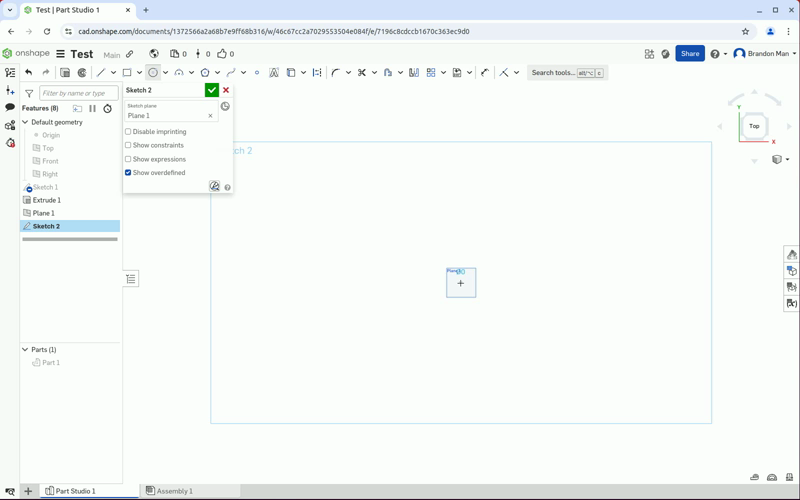
mouse_move(480, 282)
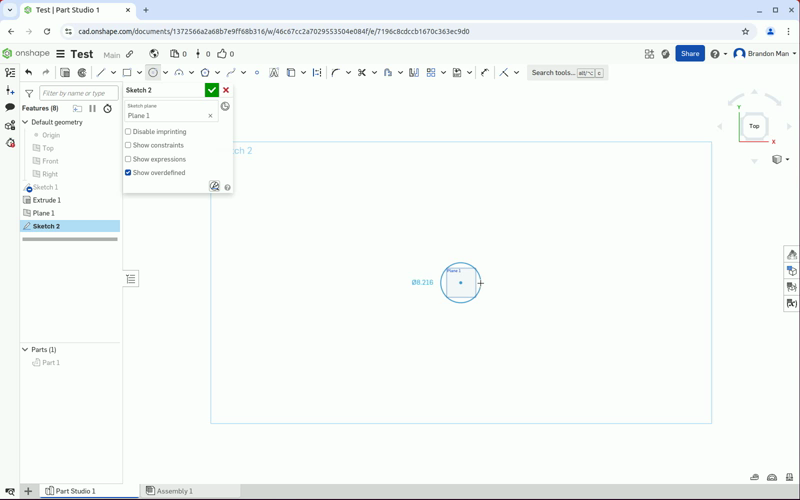
click(480, 282)
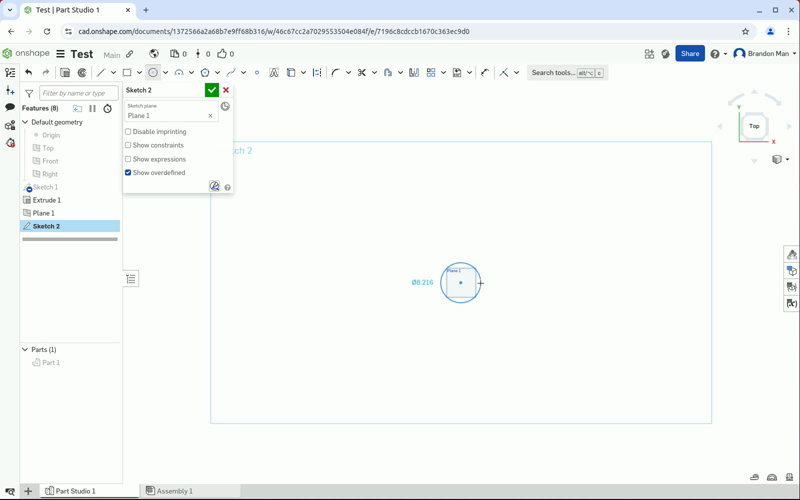
key(esc)
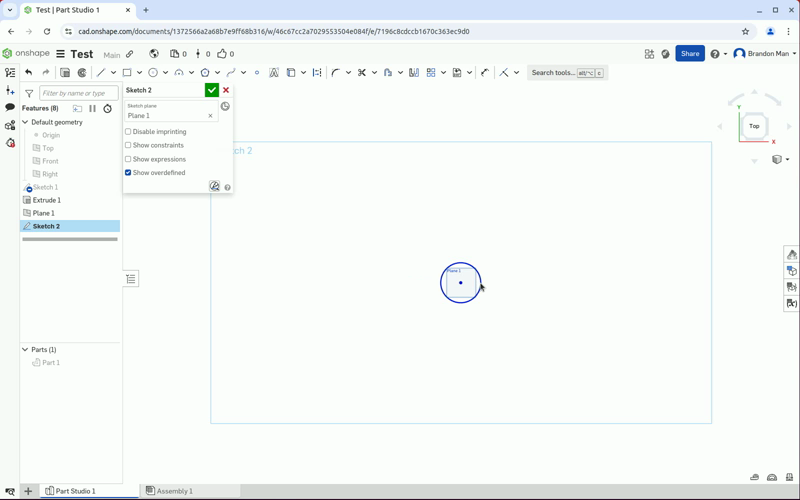
mouse_move(471, 296)
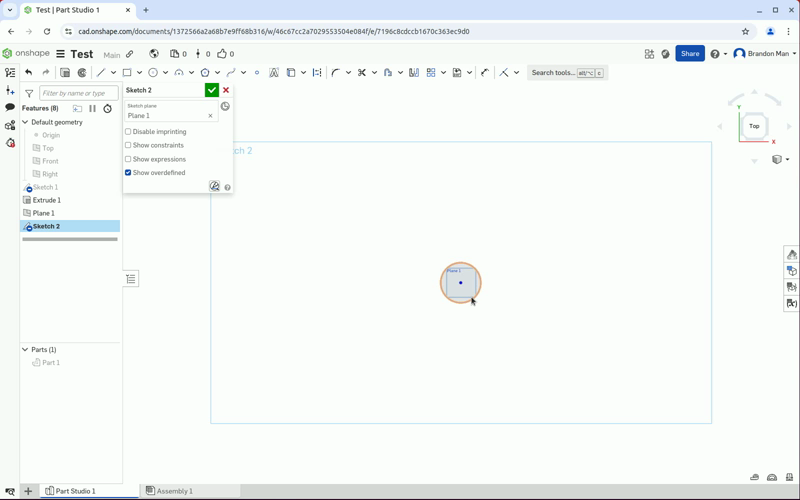
scroll(6)
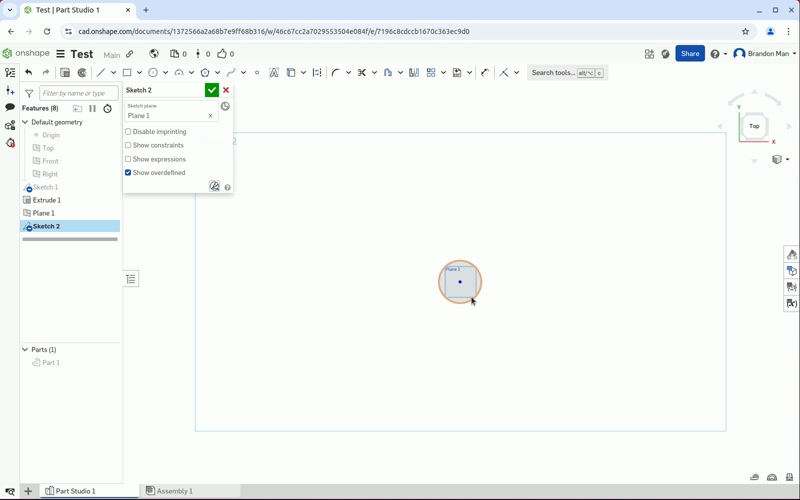
scroll(6)
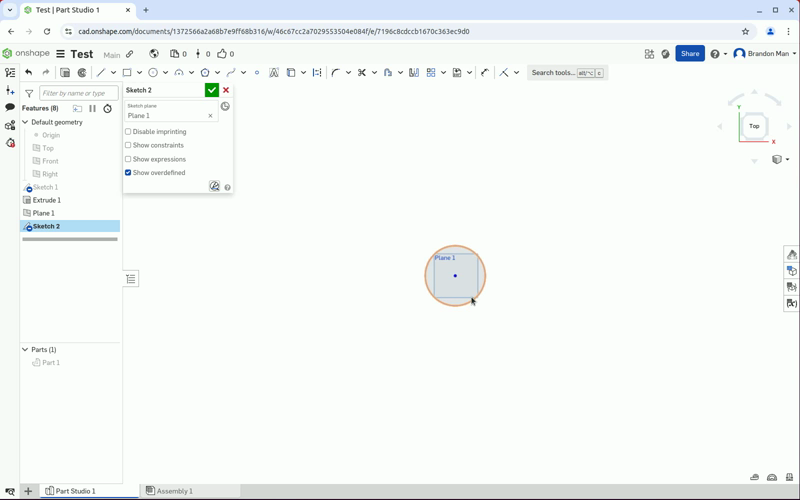
scroll(6)
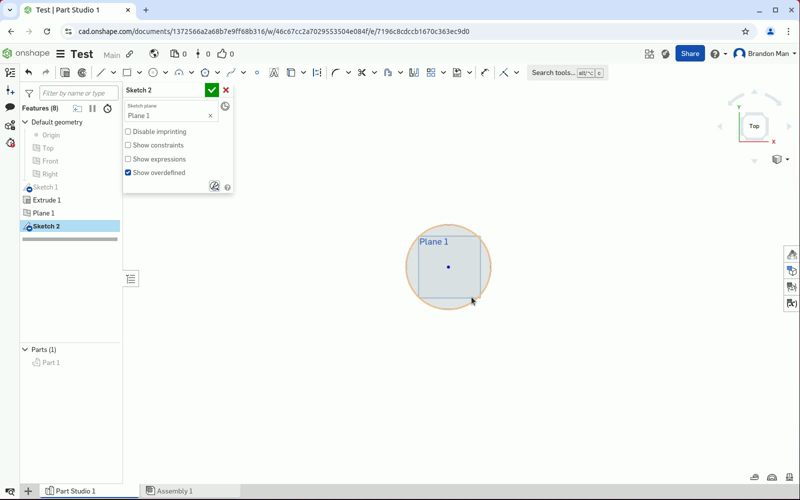
scroll(6)
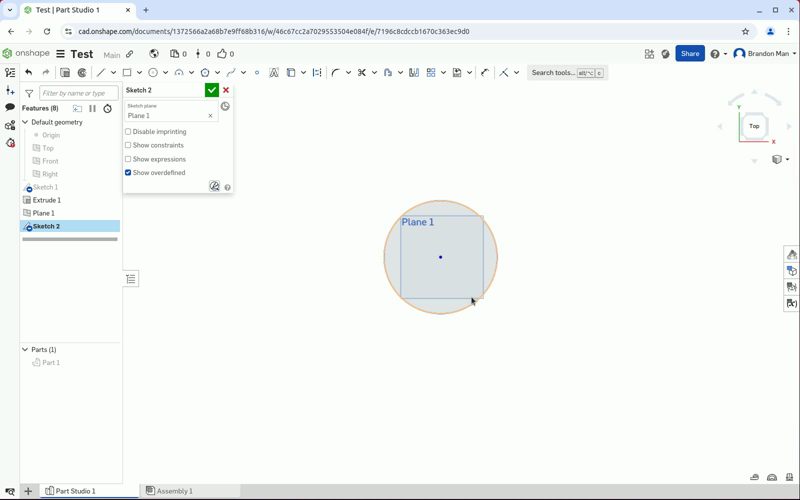
scroll(6)
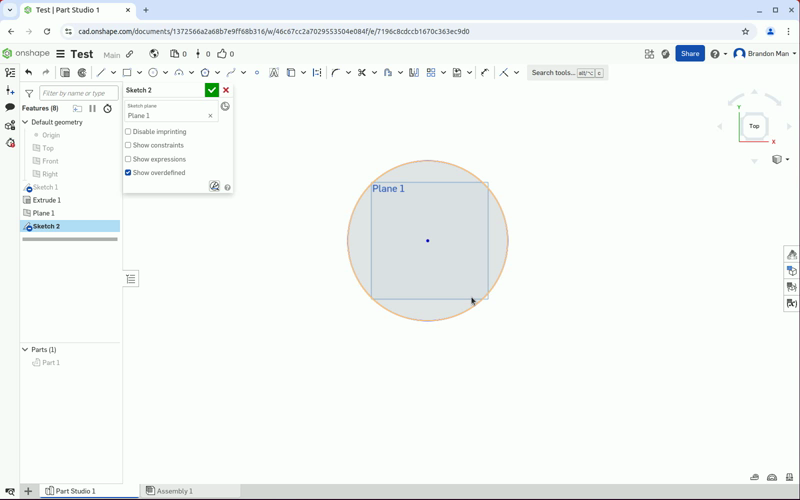
scroll(6)
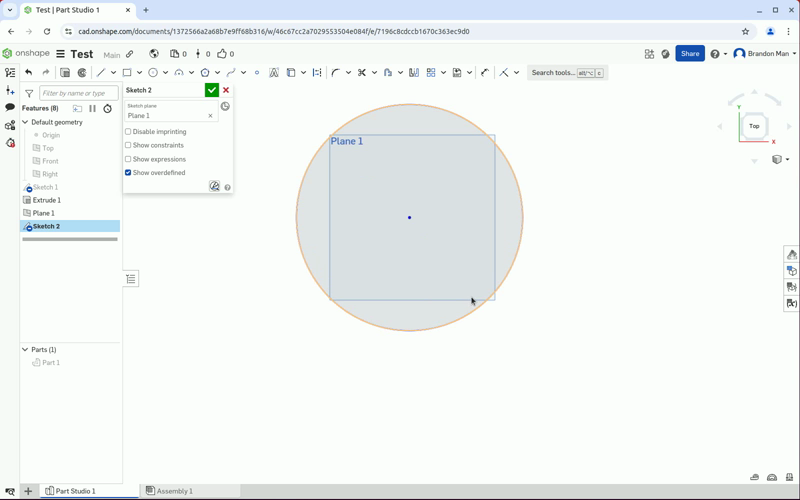
scroll(6)
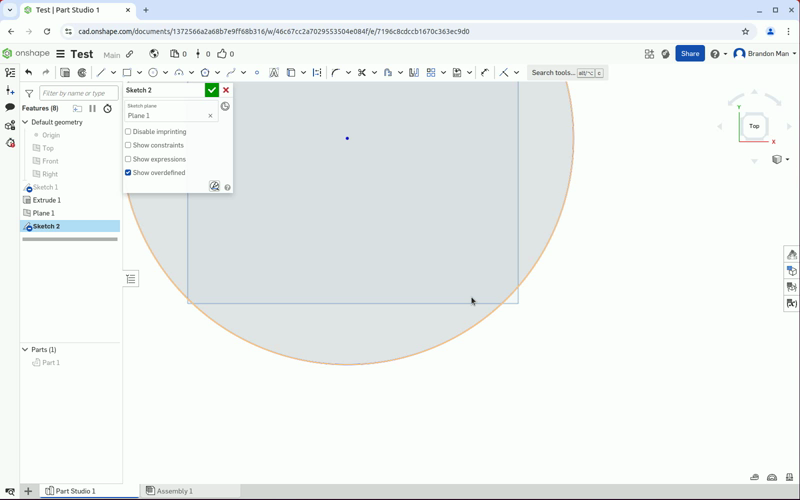
click(471, 296)
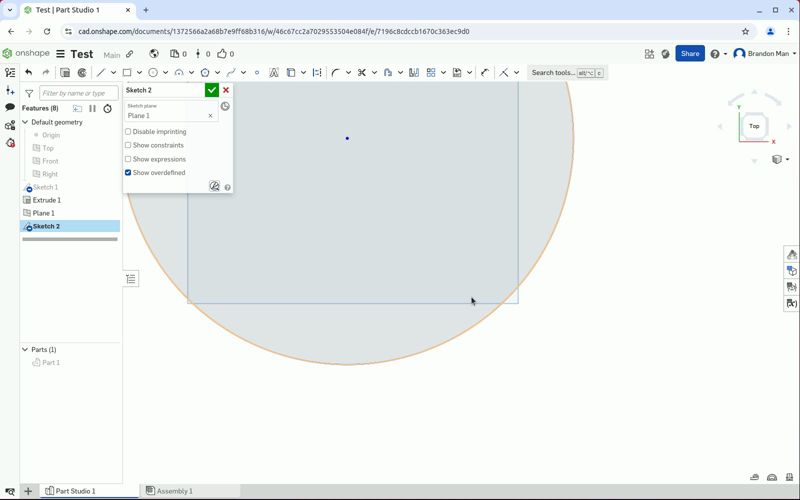
scroll(-6)
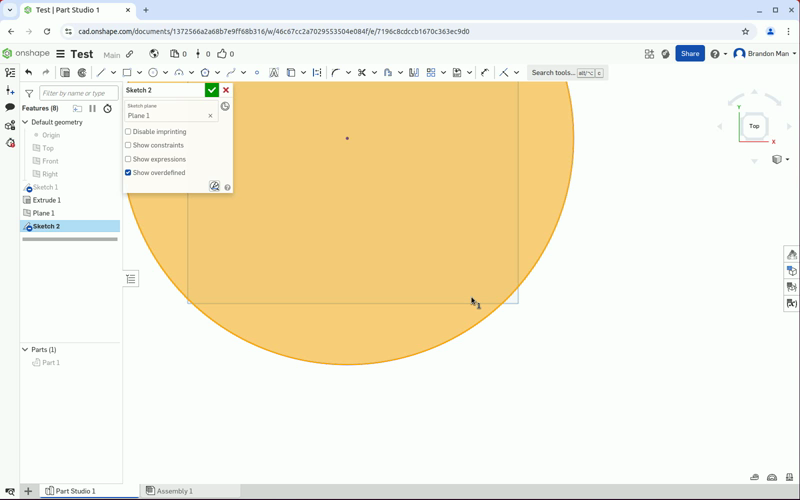
scroll(-6)
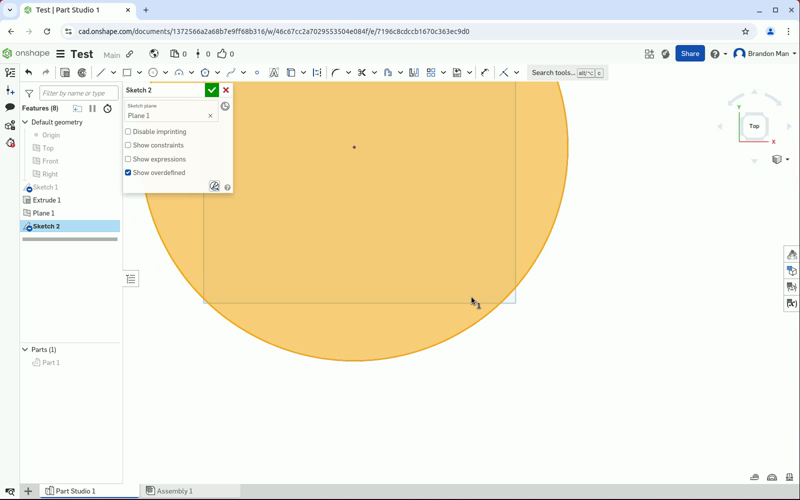
scroll(-6)
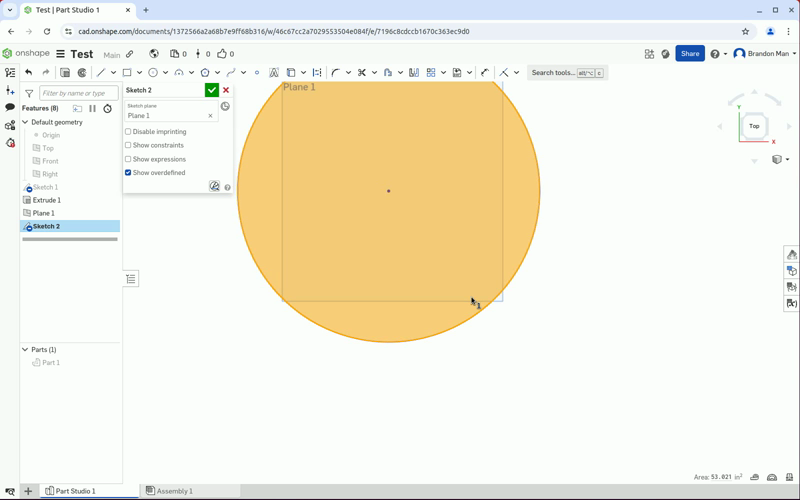
scroll(-6)
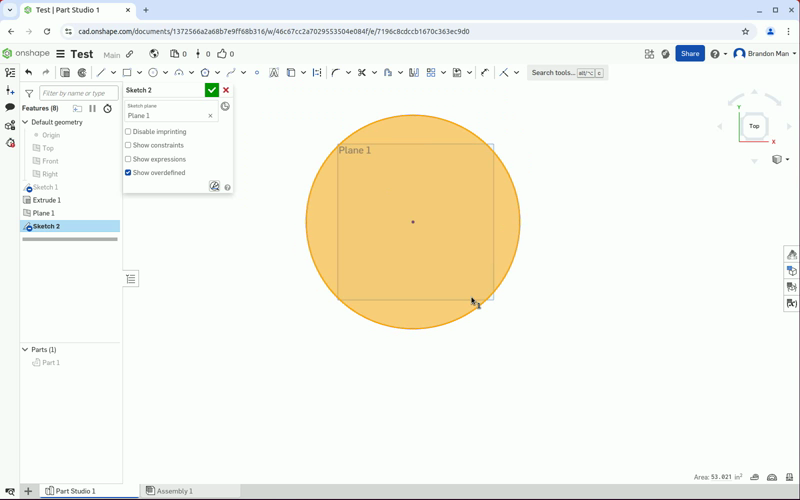
scroll(-6)
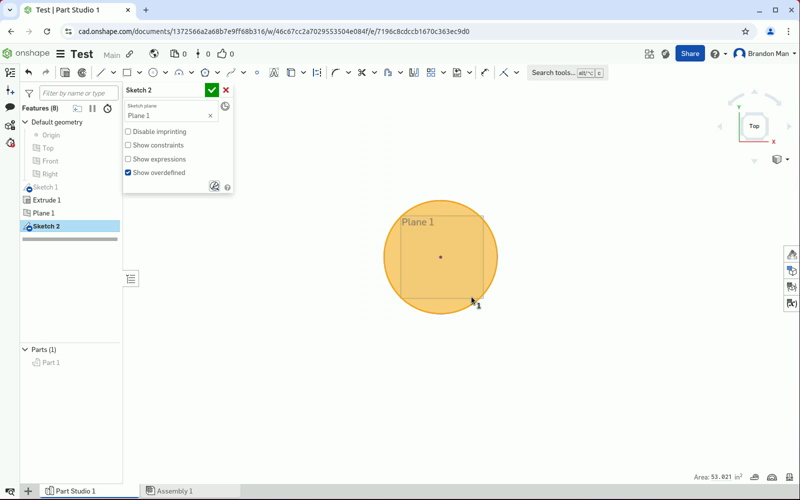
scroll(-6)
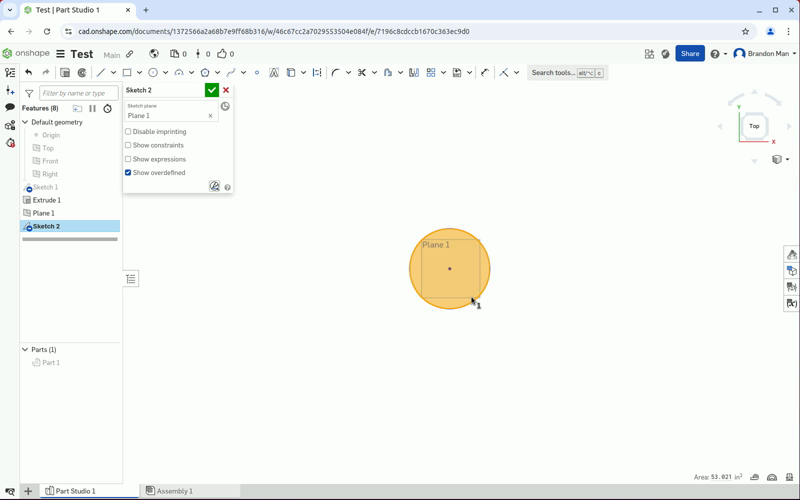
scroll(-6)
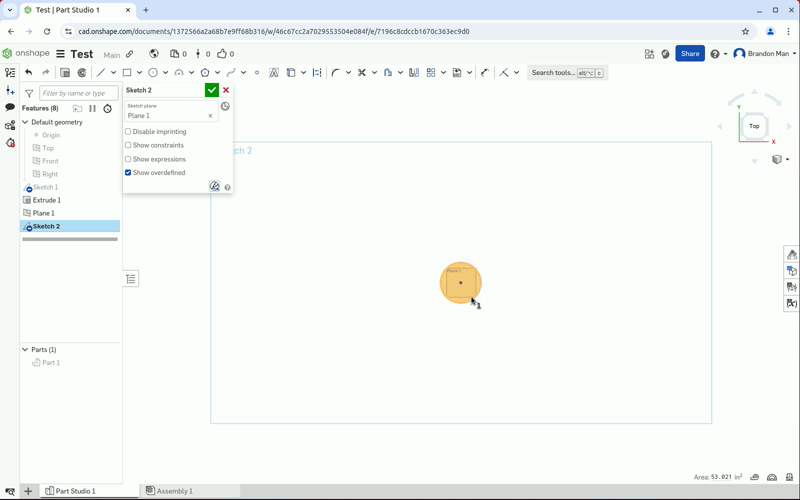
mouse_move(73, 352)
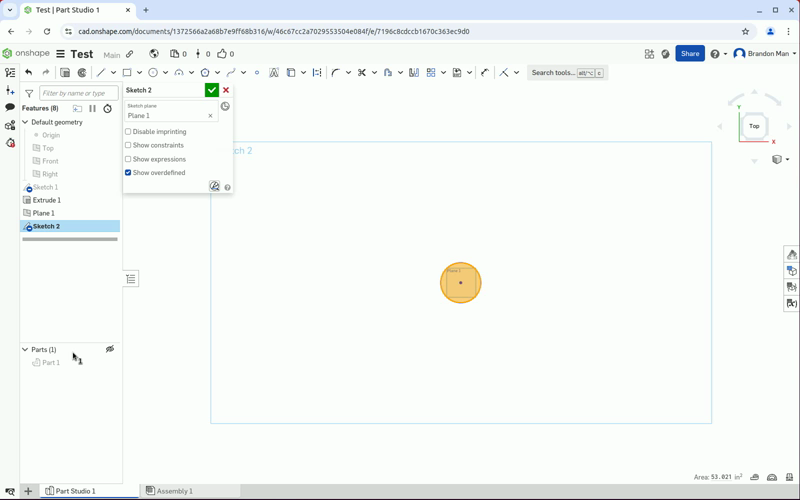
key(shift+y)
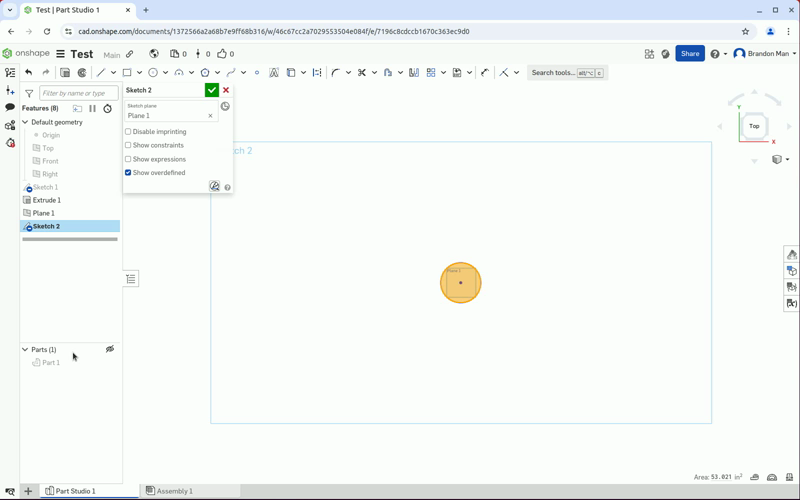
key(shift+e)
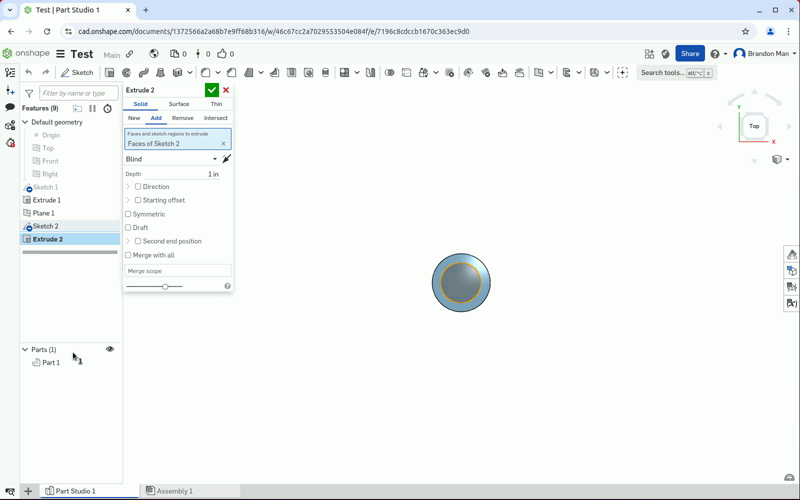
mouse_move(143, 106)
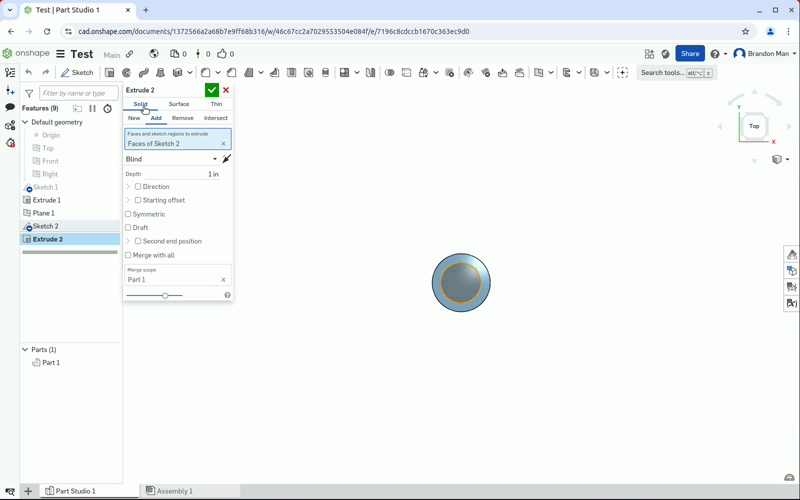
click(143, 106)
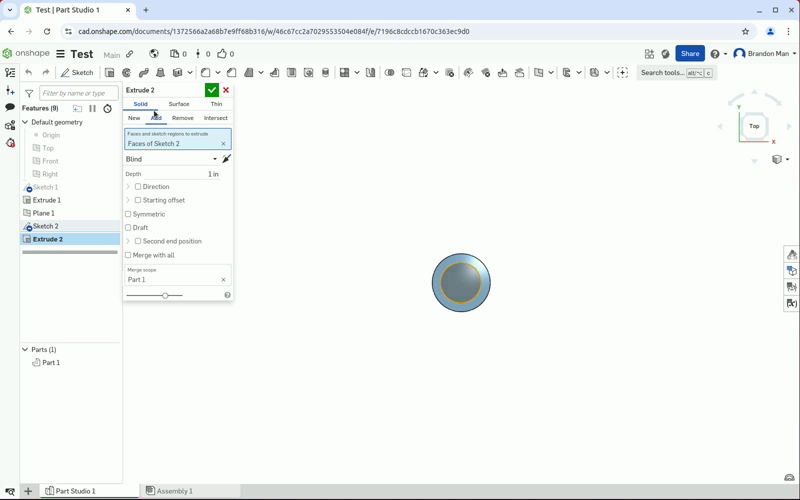
mouse_move(186, 120)
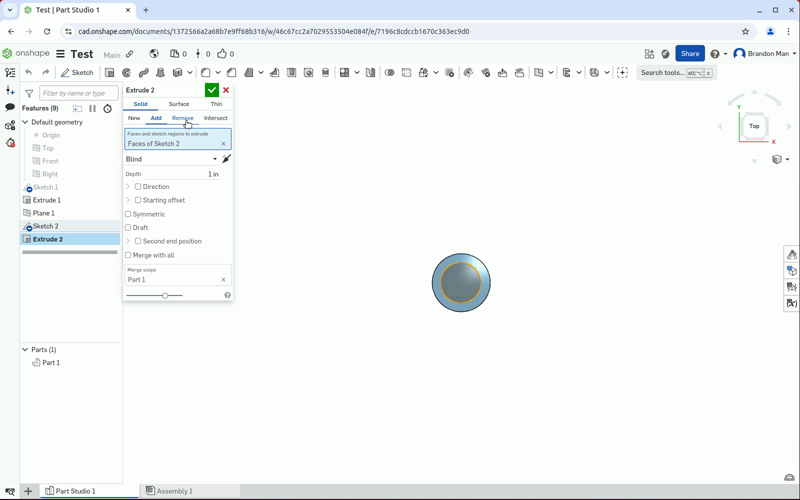
click(186, 120)
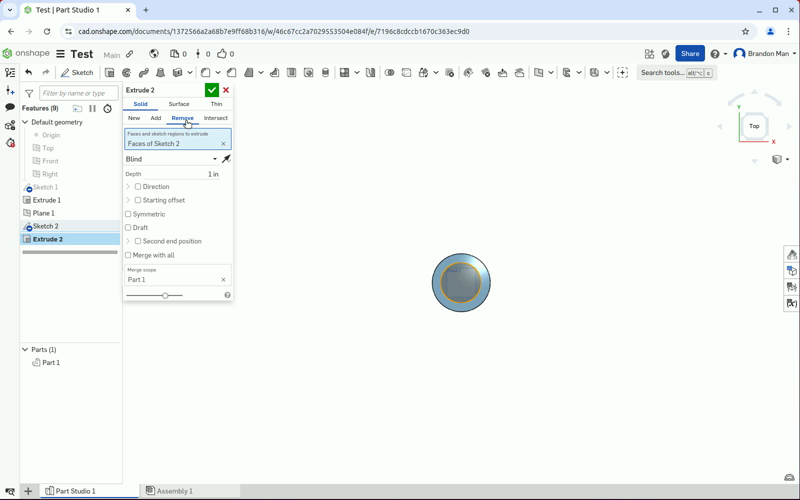
key(tab, 4)
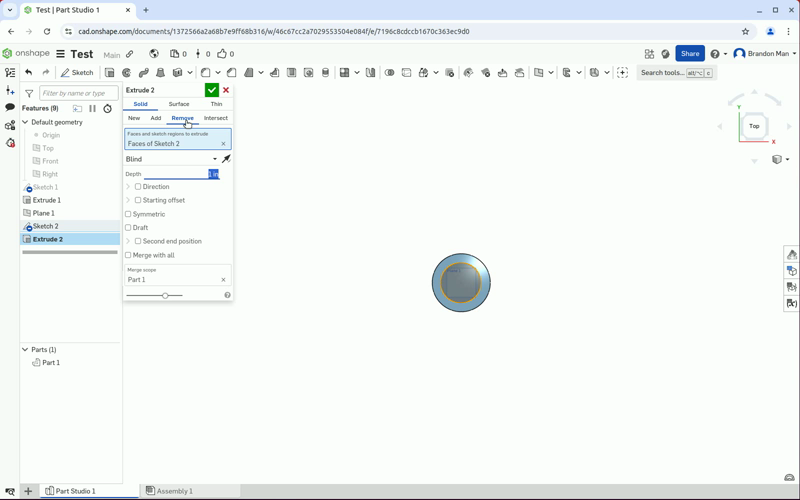
text(21.664)
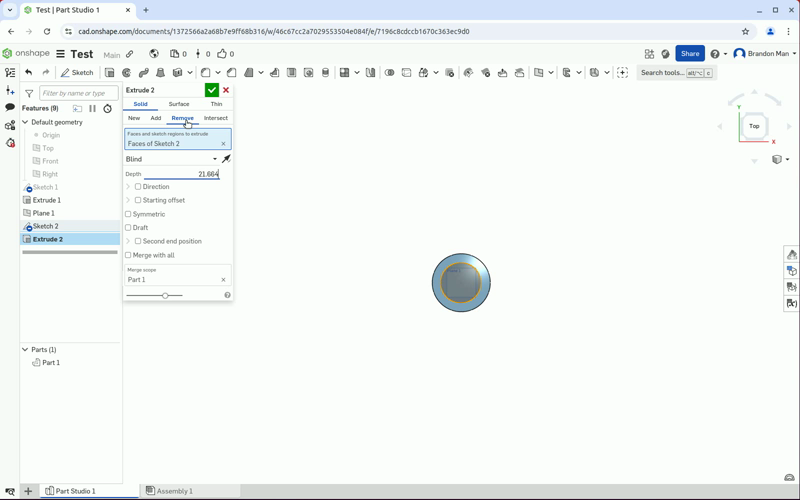
key(tab, 6)
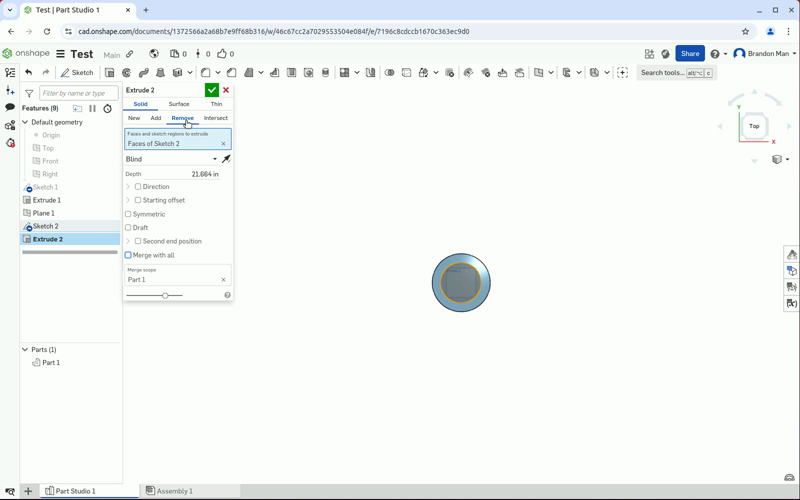
key(space)
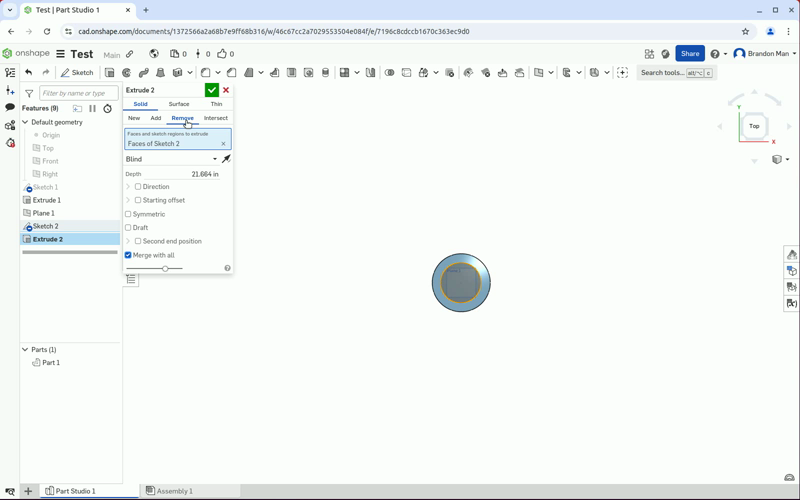
key(enter)
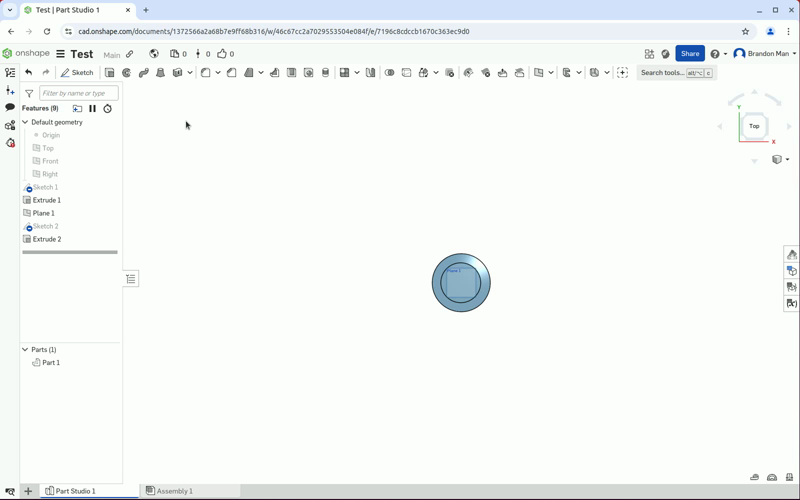
key(shift+h)
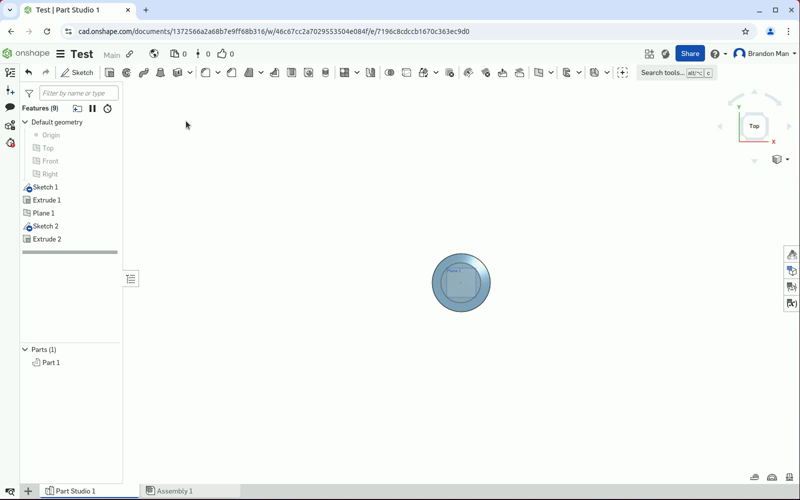
key(shift+h)
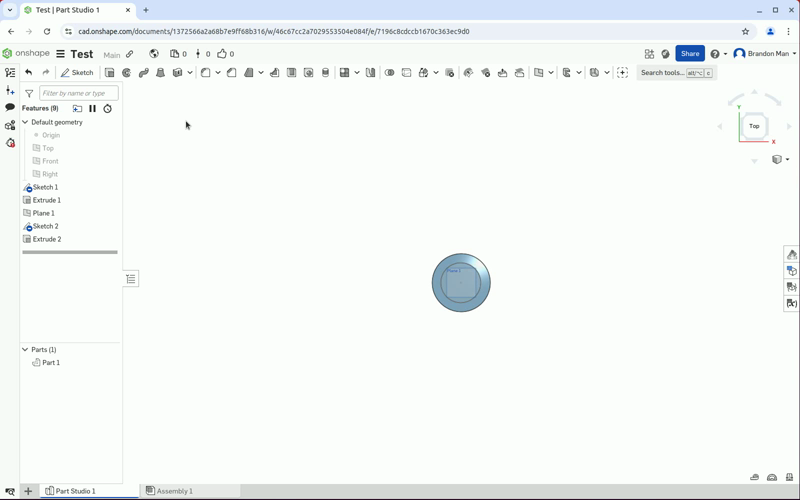
key(shift+7)
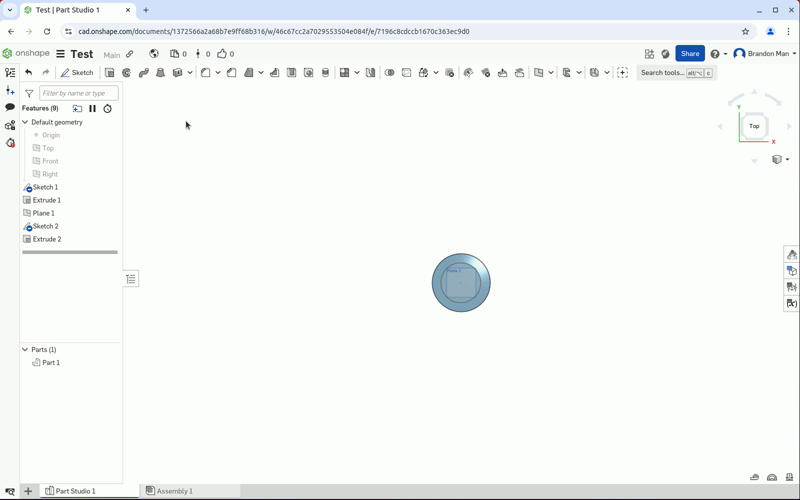
key(up, 3)
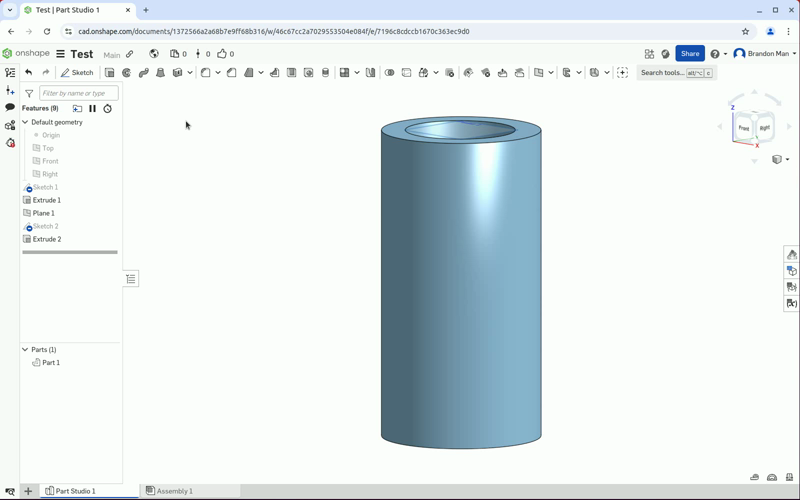
key(left, 3)
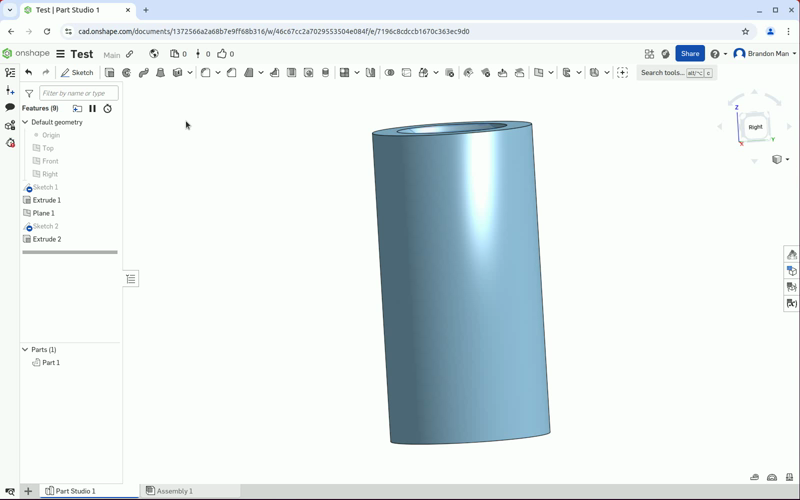
key(right, 3)
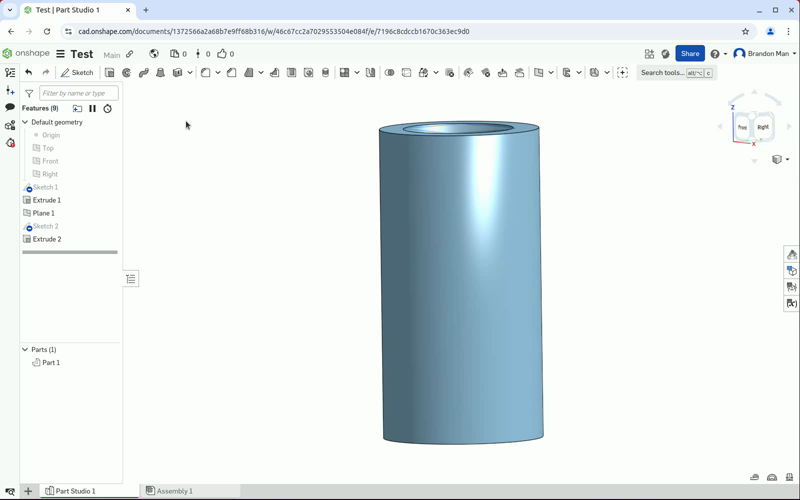
key(down, 3)
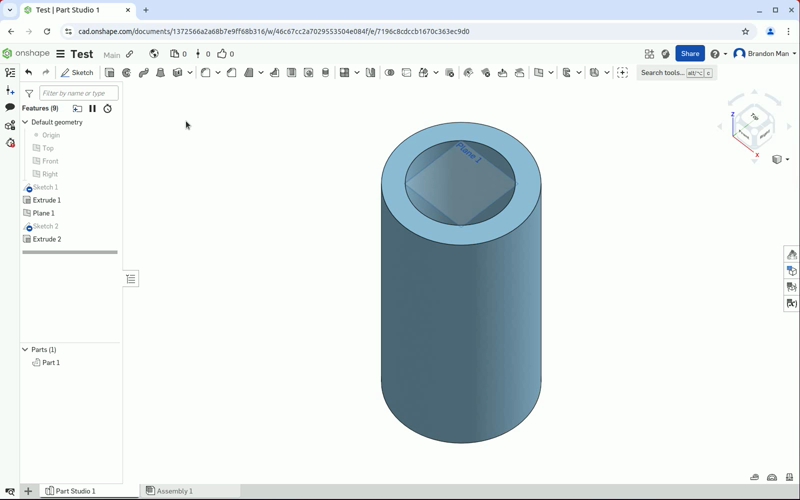
mouse_move(73, 189)
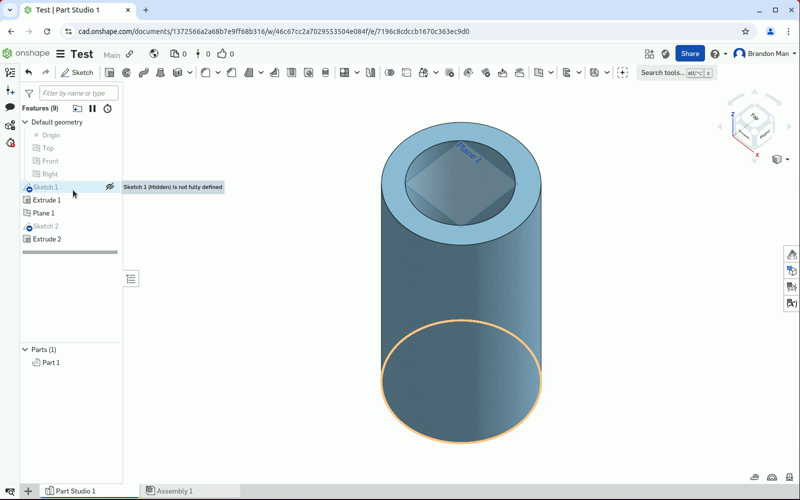
click(73, 189)